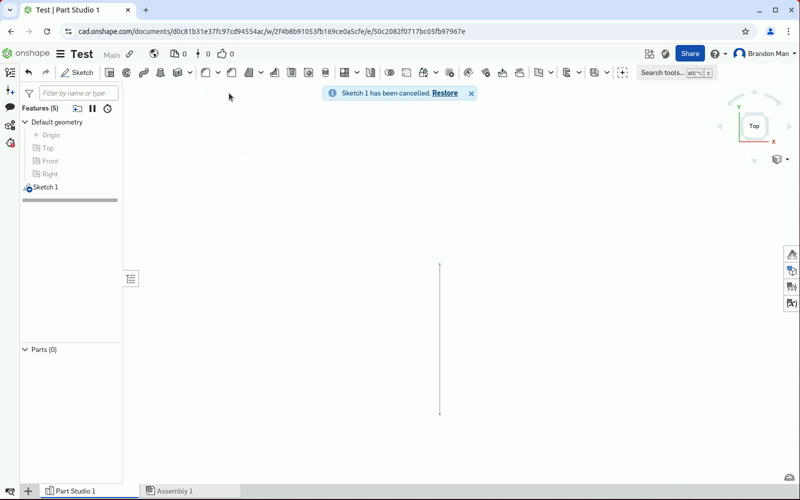
key(shift+h)
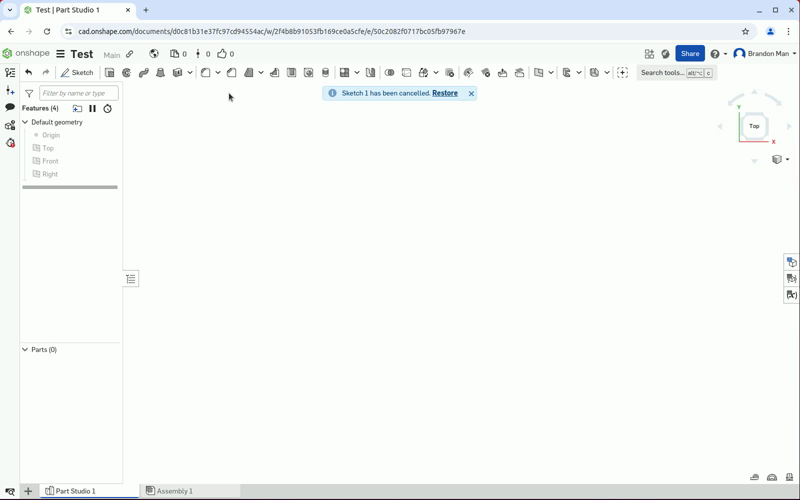
mouse_move(73, 352)
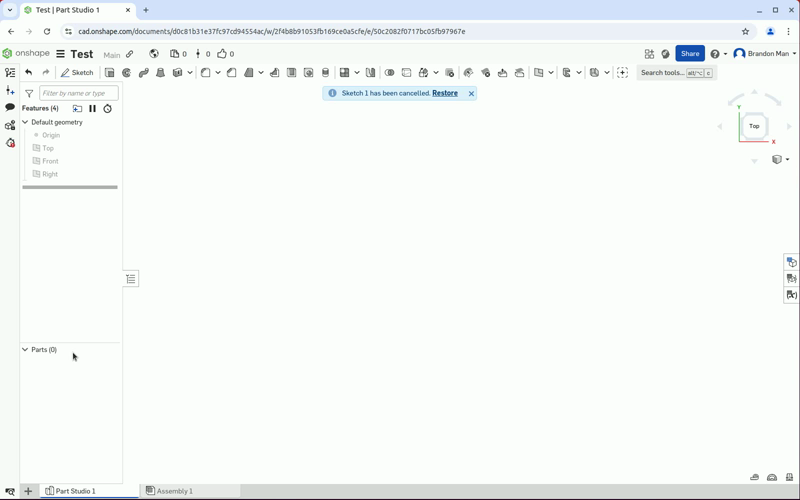
key(y)
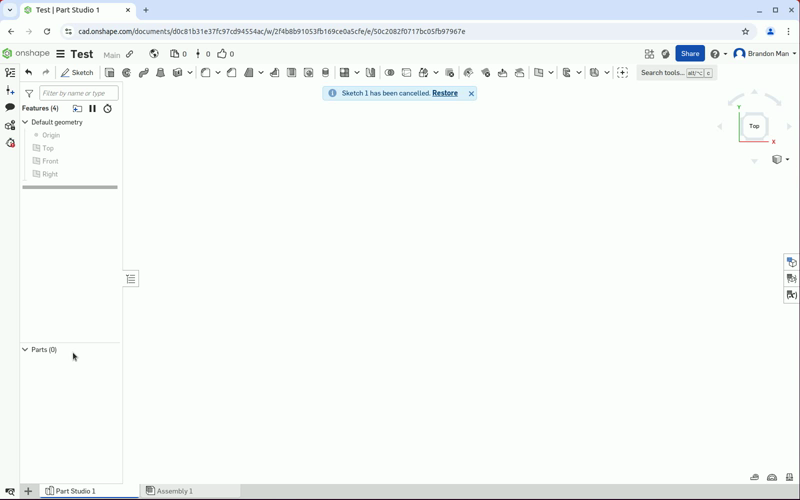
key(shift+p)
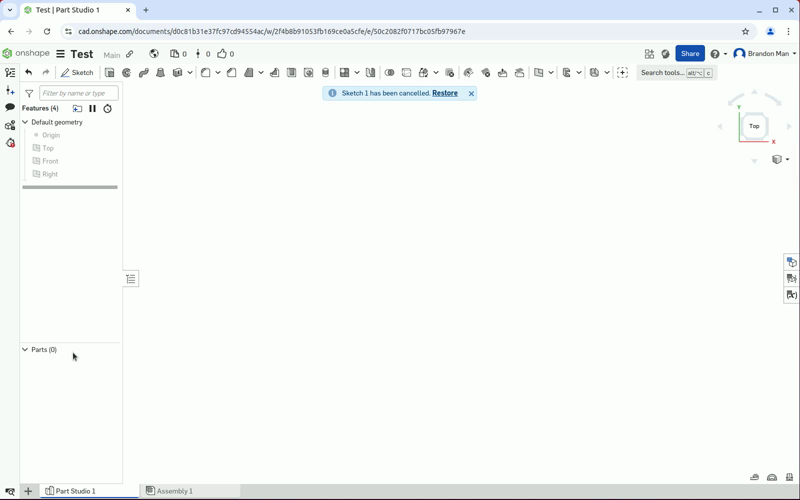
key(space)
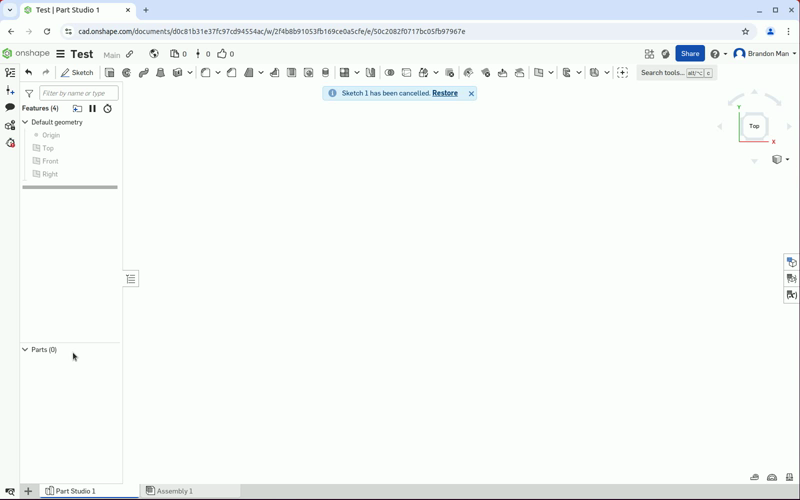
key_down(shift)
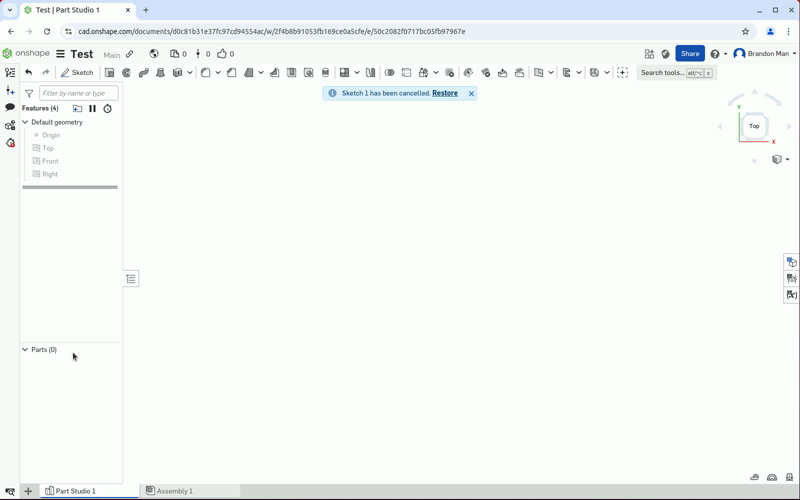
key(up)
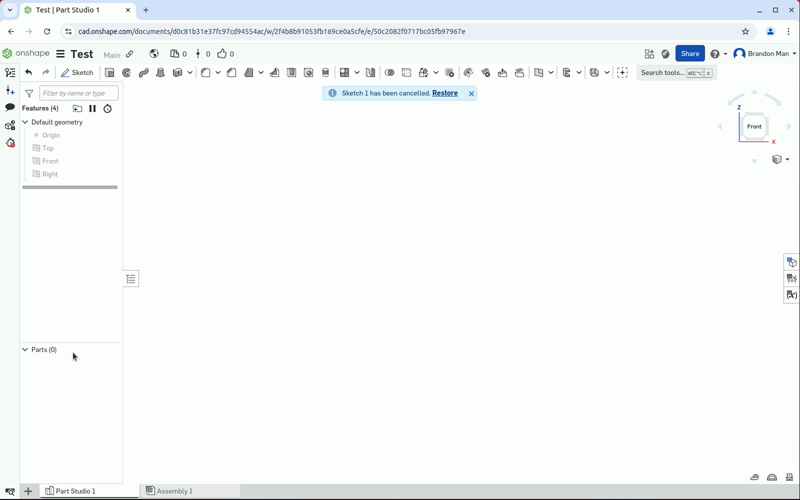
key_up(shift)
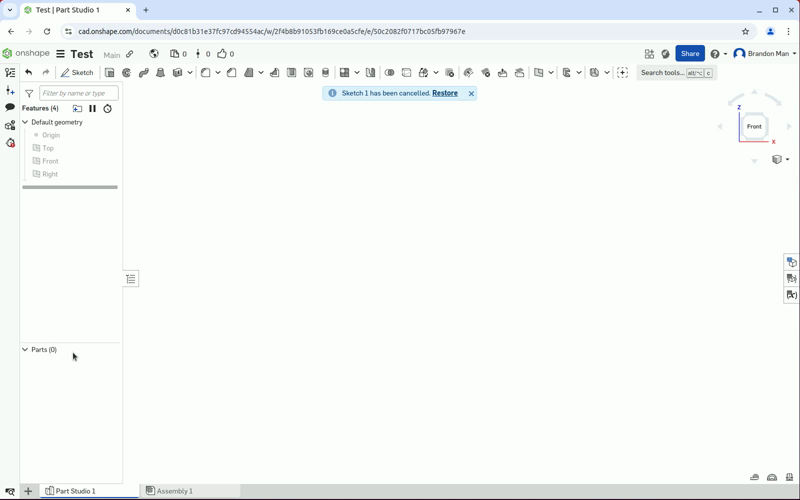
mouse_move(73, 352)
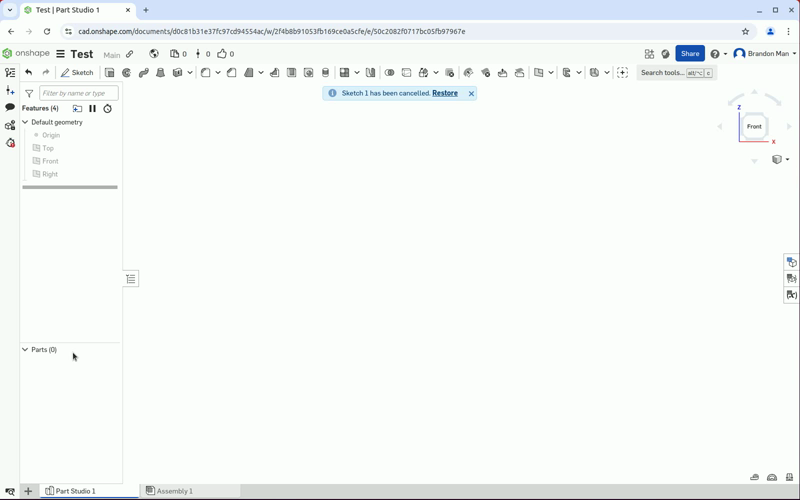
key(shift+y)
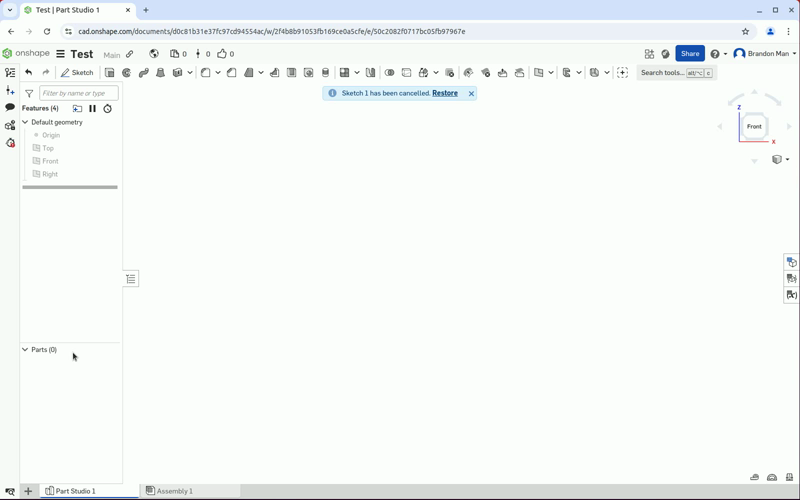
key(shift+s)
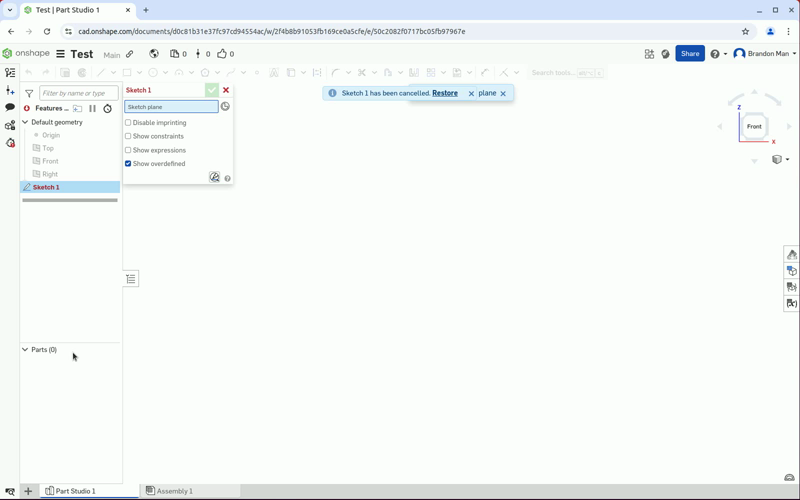
mouse_move(73, 163)
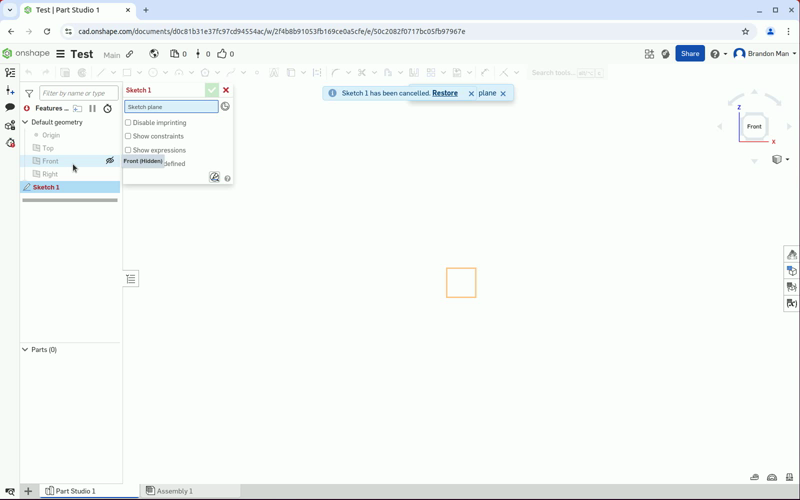
click(73, 163)
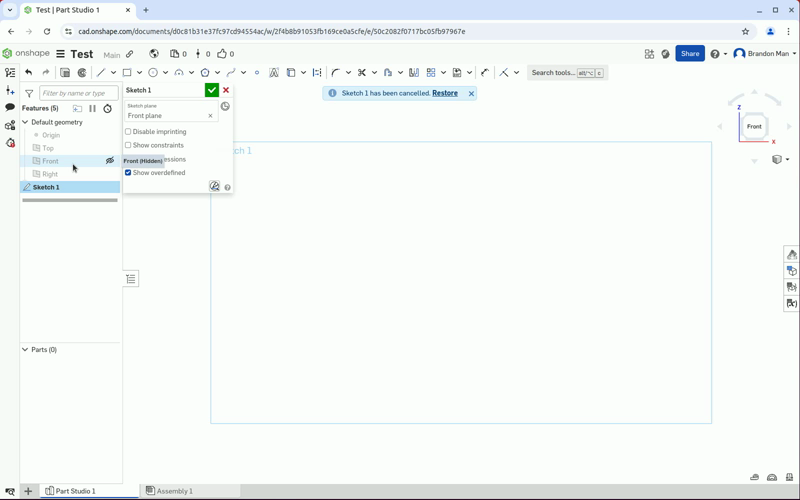
mouse_move(73, 352)
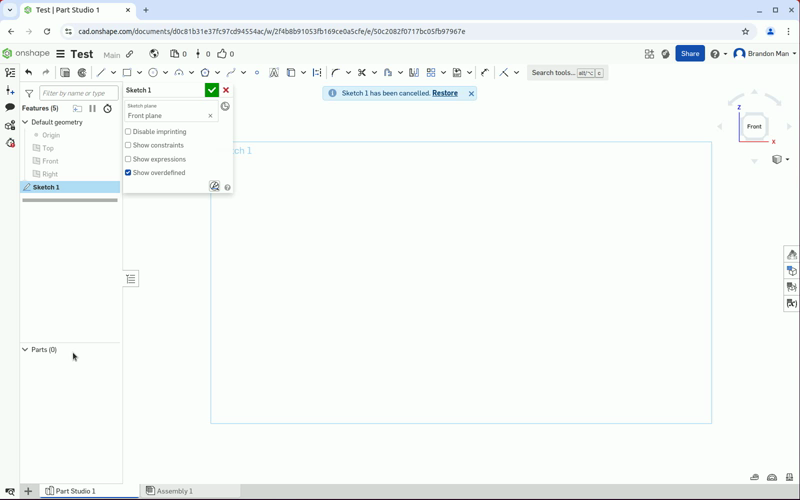
key(y)
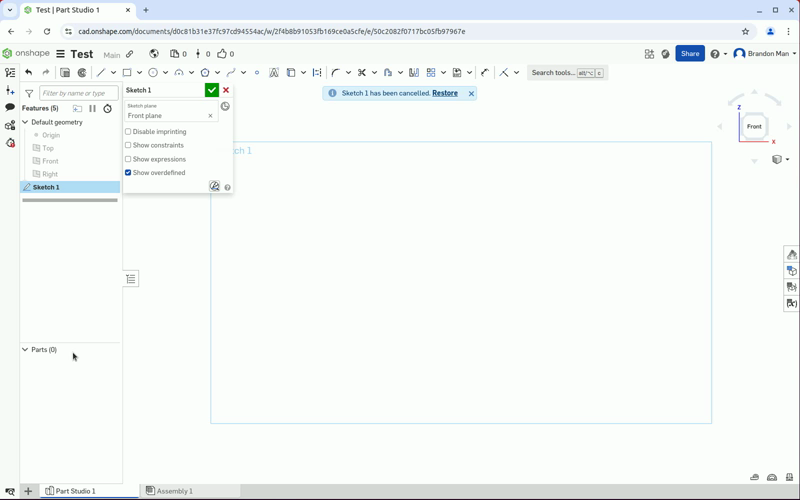
key(c)
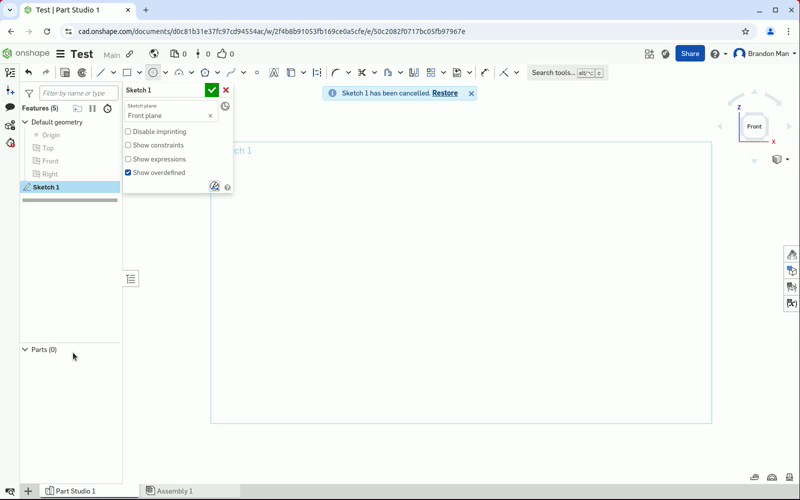
key_down(shift)
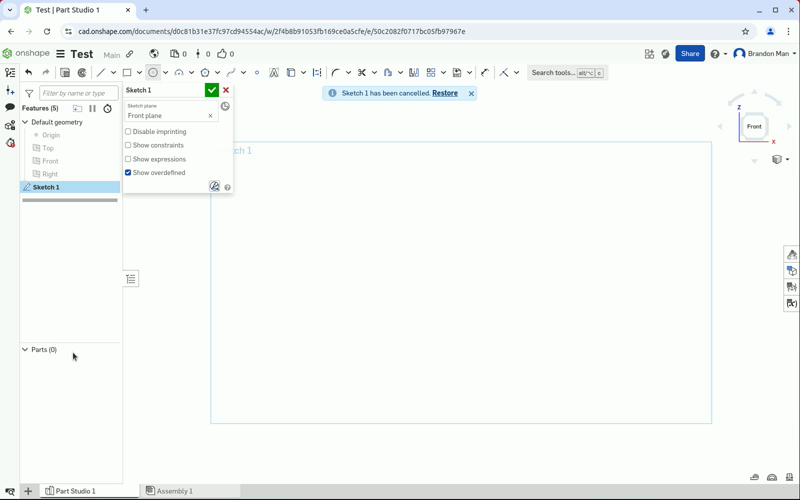
mouse_move(461, 282)
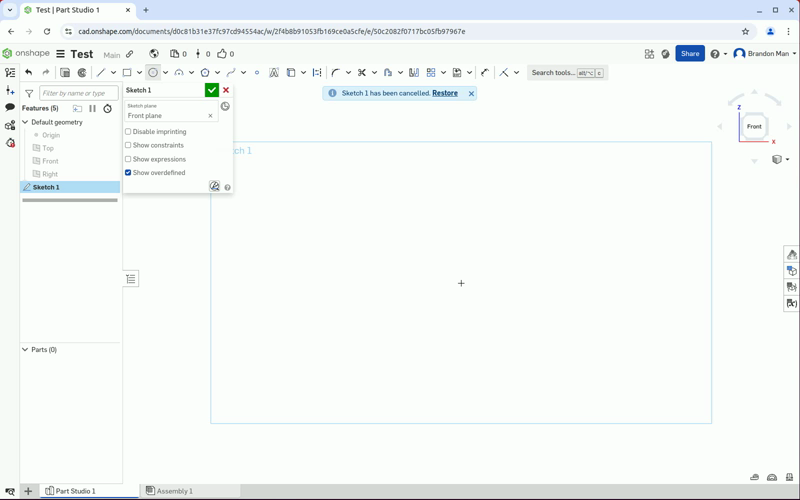
click(461, 282)
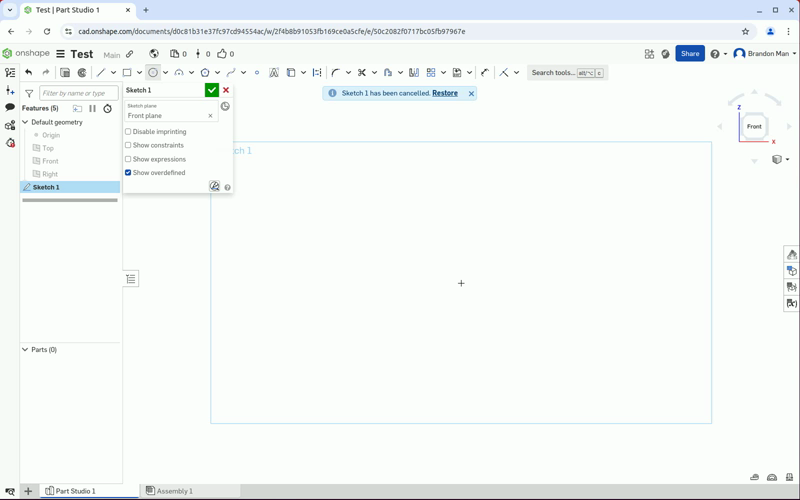
key_up(shift)
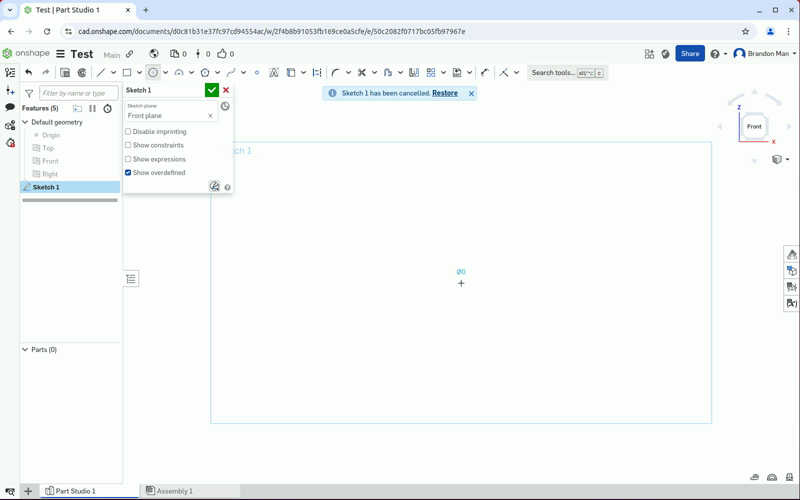
mouse_move(463, 282)
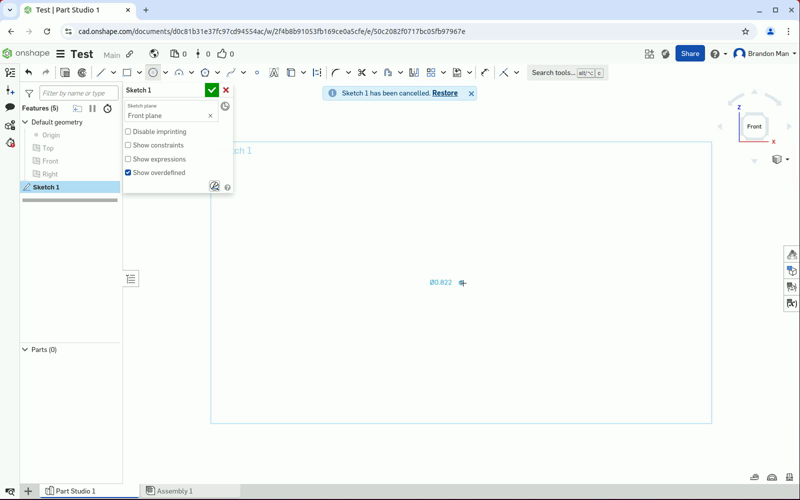
scroll(6)
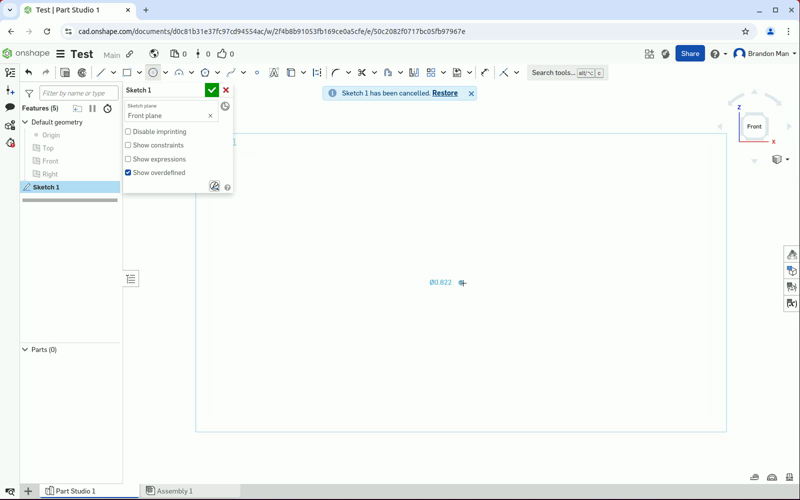
scroll(6)
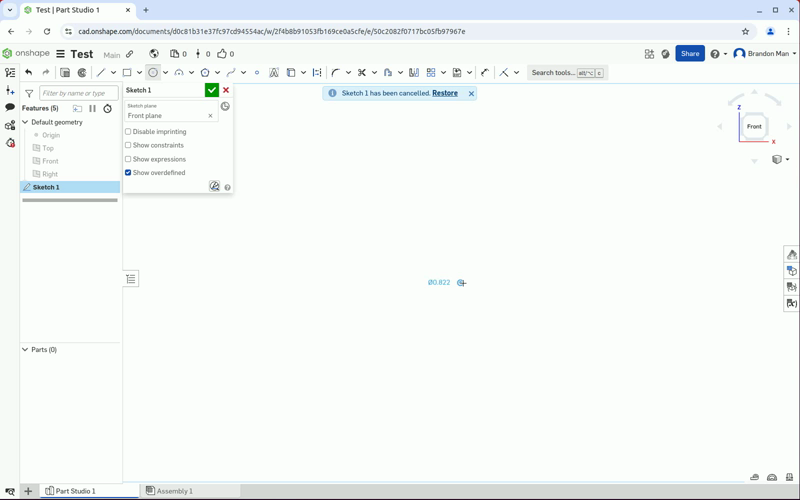
scroll(6)
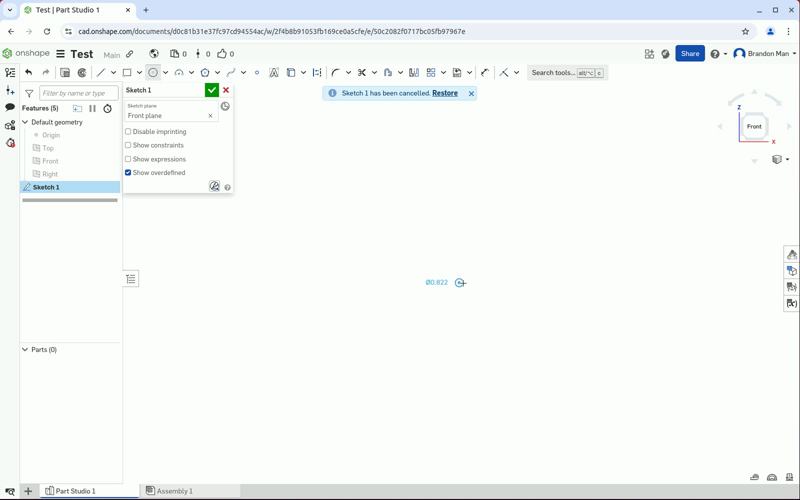
scroll(6)
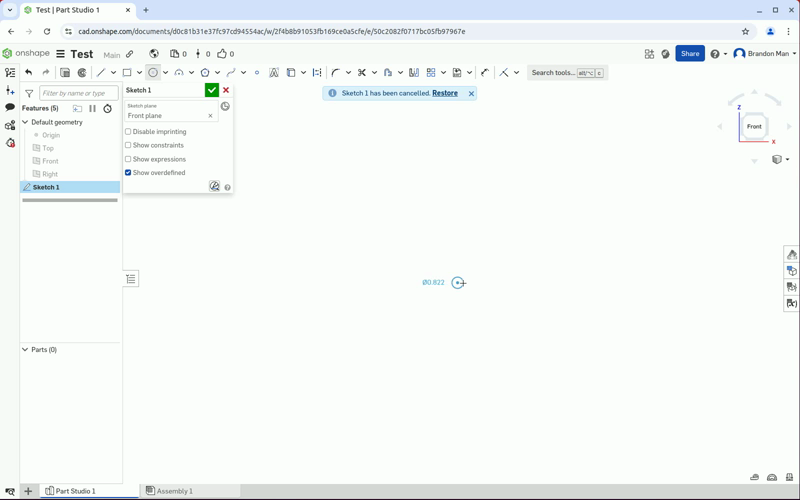
scroll(6)
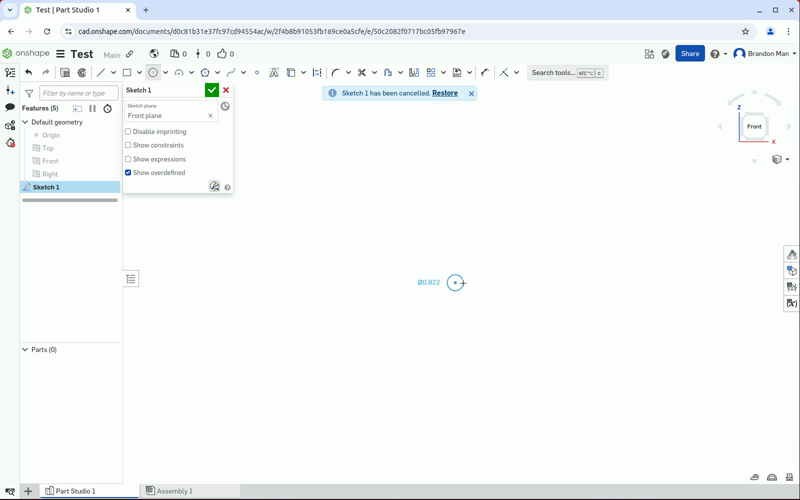
scroll(6)
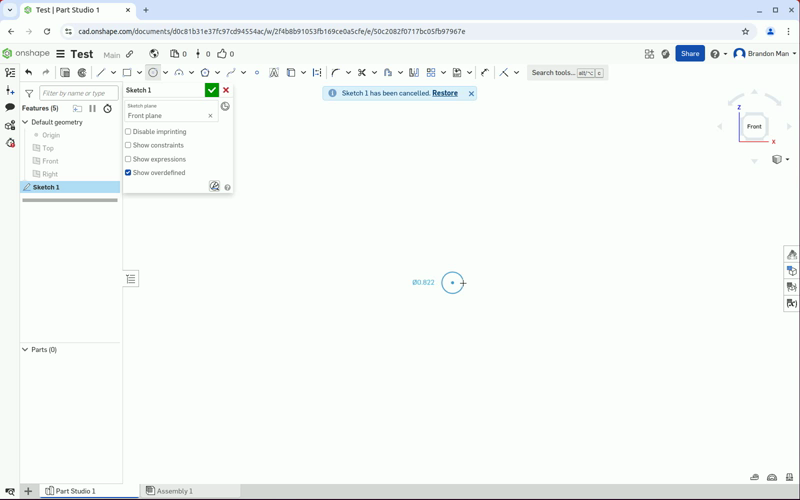
scroll(6)
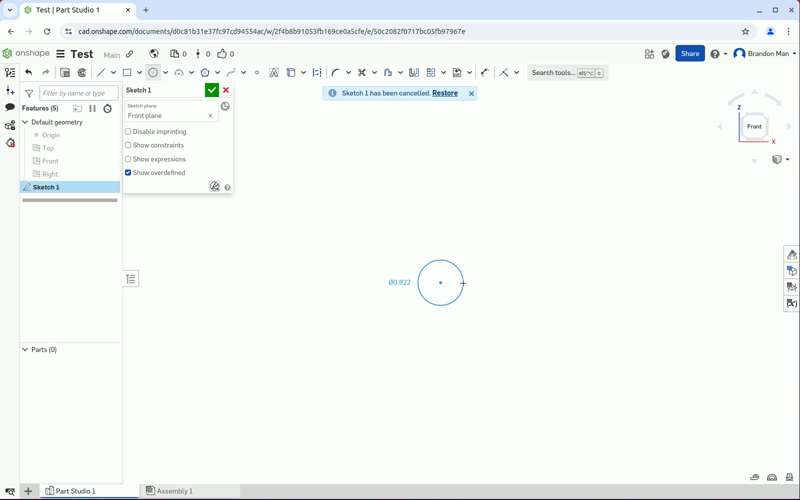
click(463, 282)
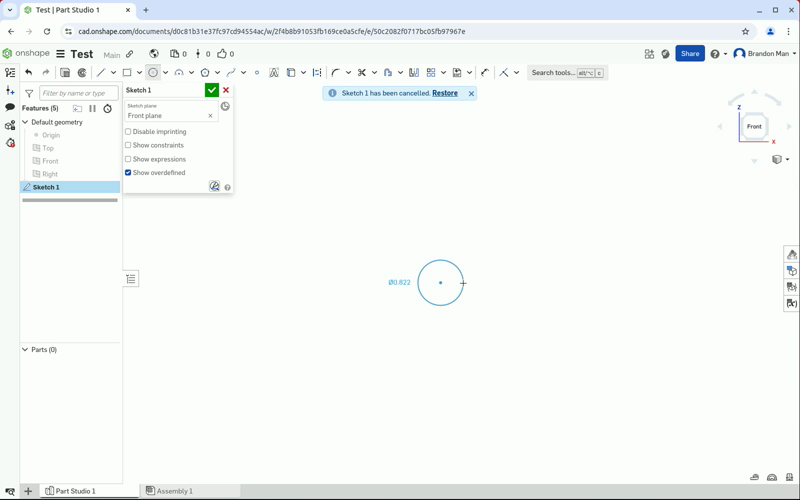
scroll(-6)
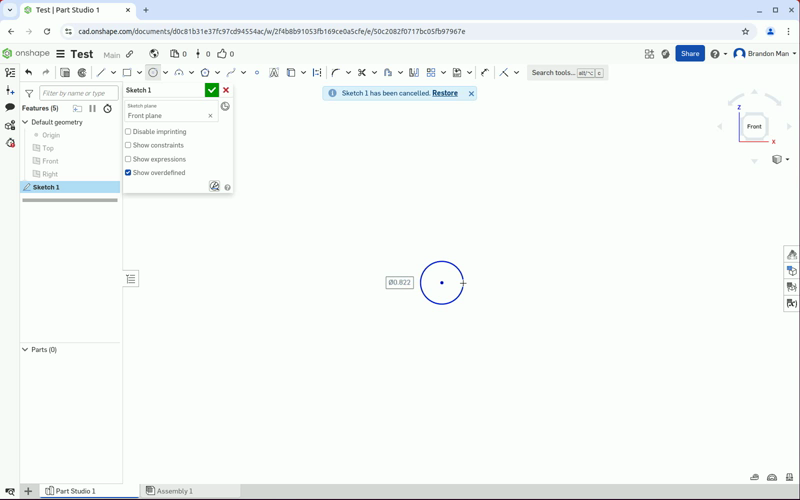
scroll(-6)
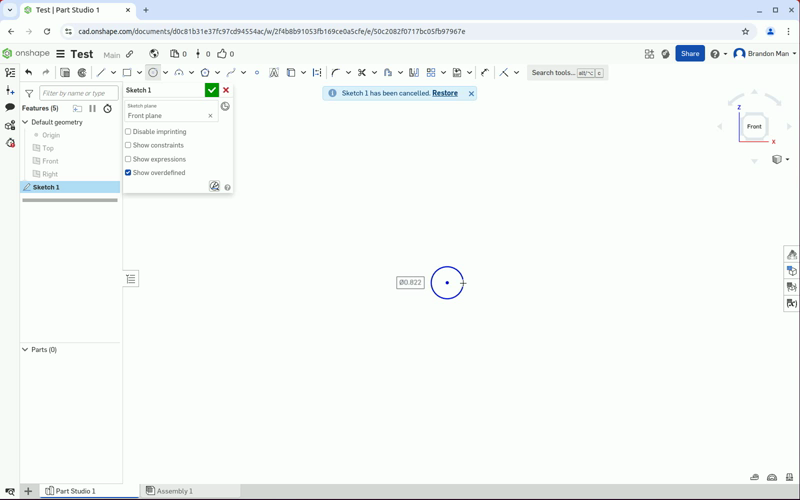
scroll(-6)
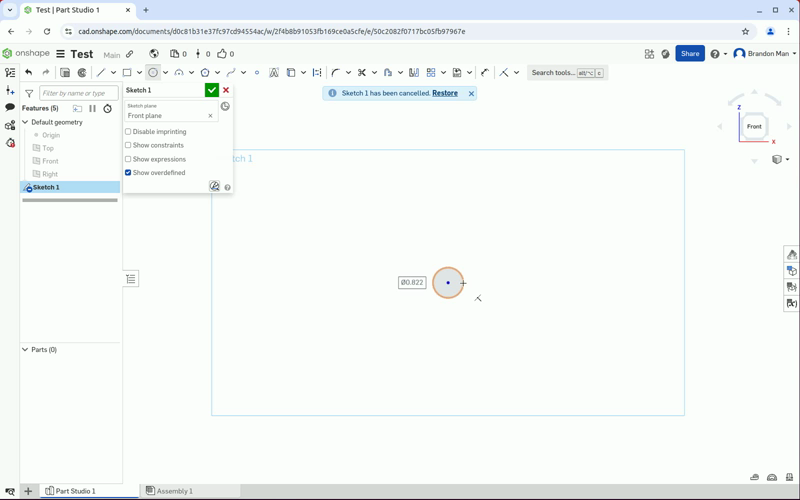
scroll(-6)
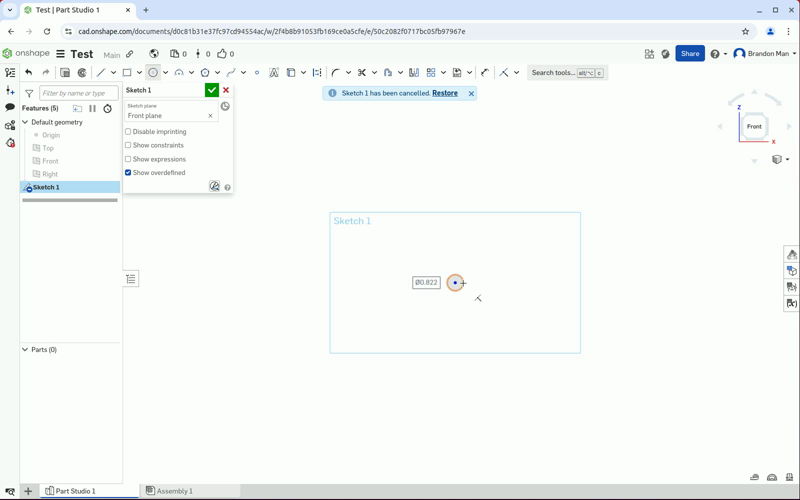
scroll(-6)
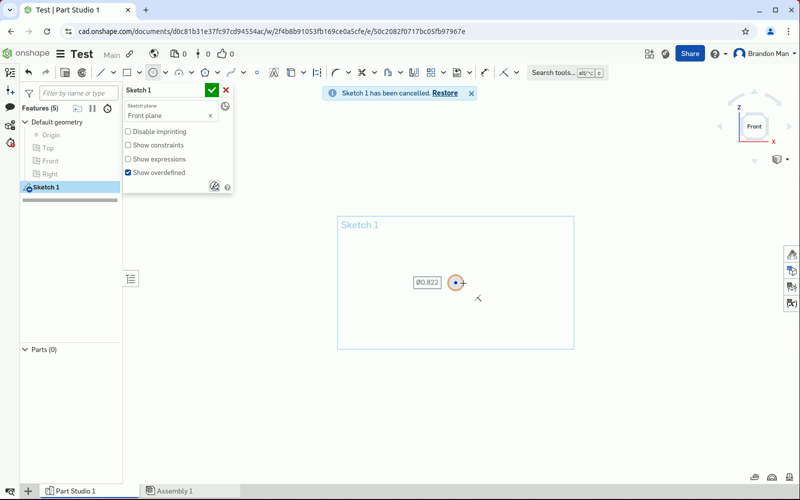
scroll(-6)
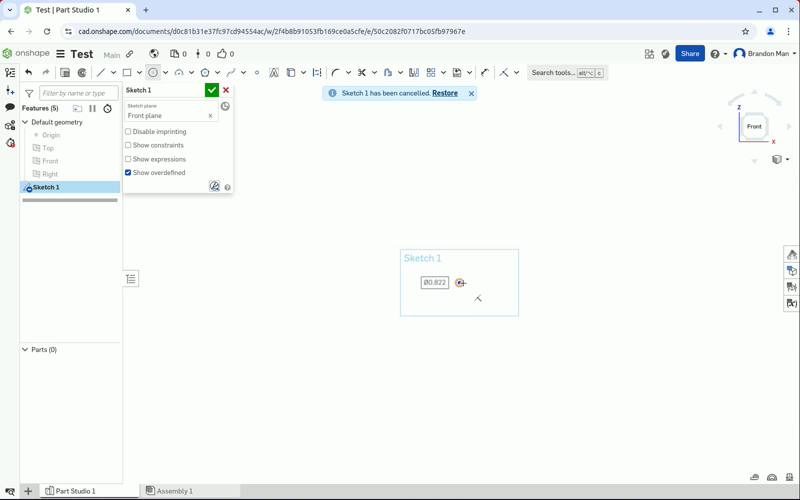
scroll(-6)
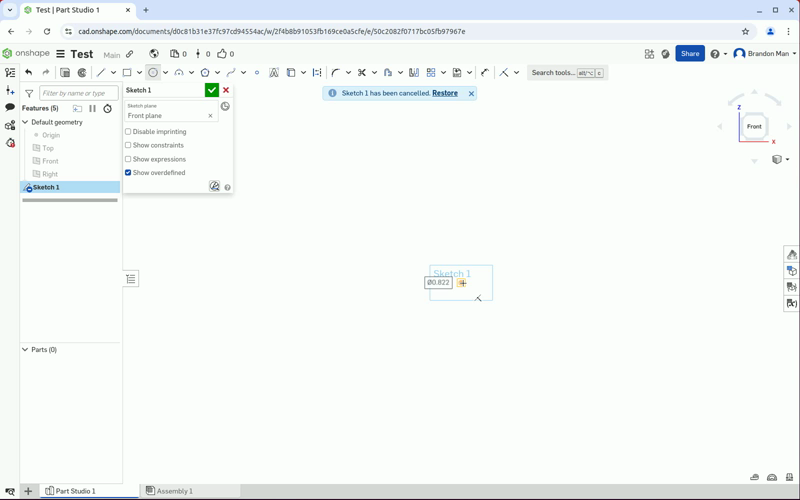
key(esc)
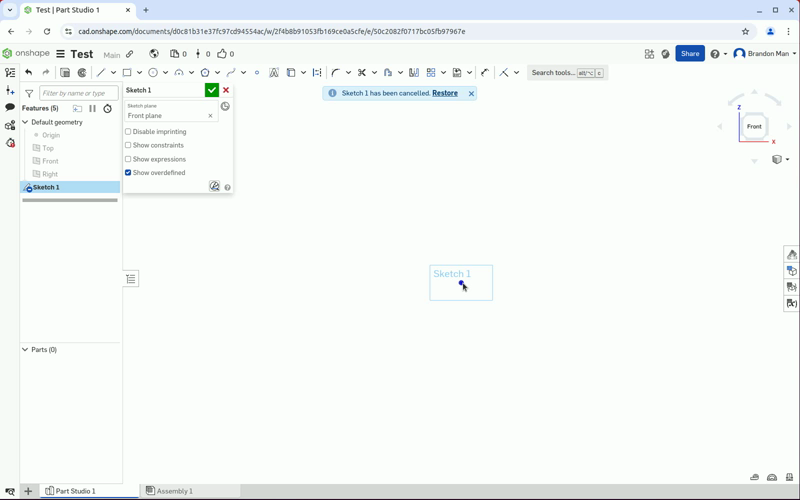
mouse_move(461, 281)
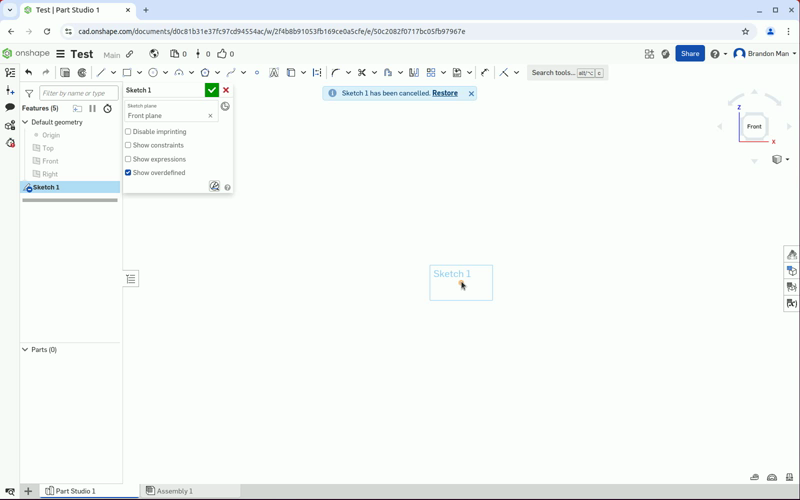
scroll(6)
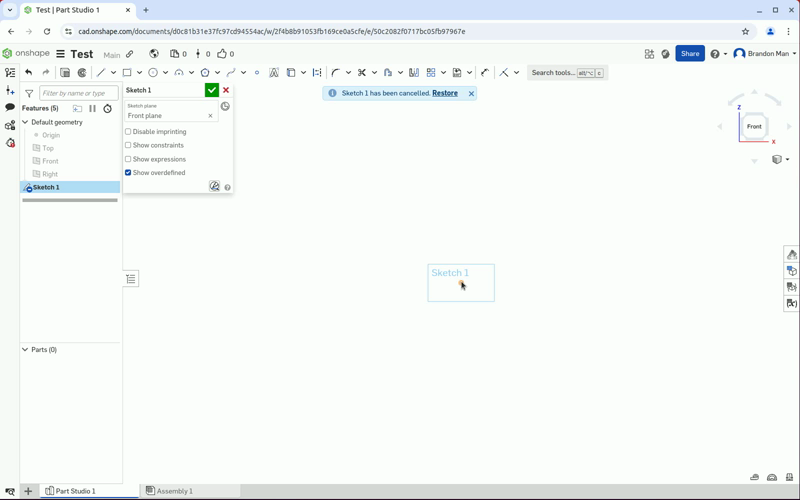
scroll(6)
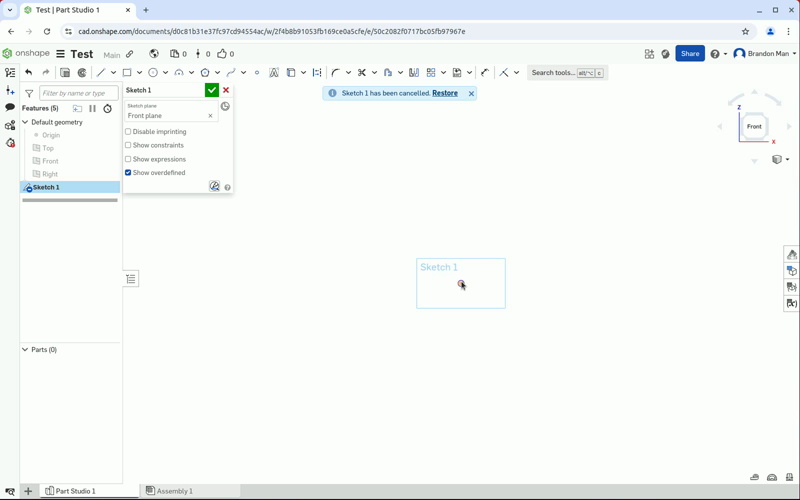
scroll(6)
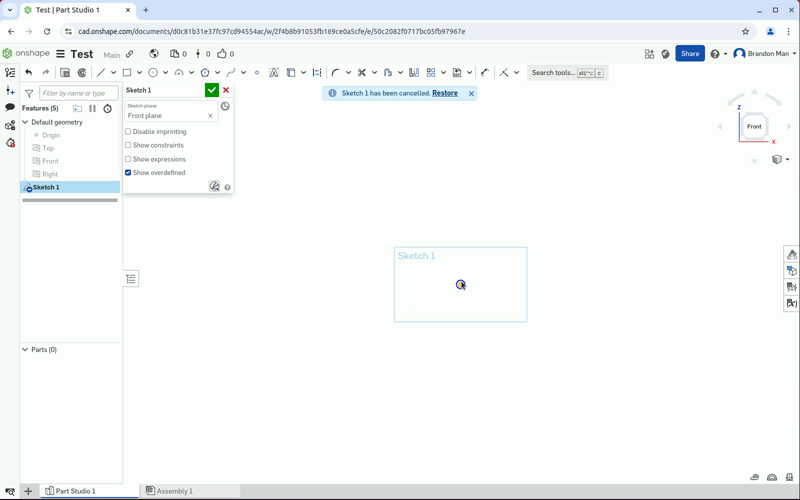
scroll(6)
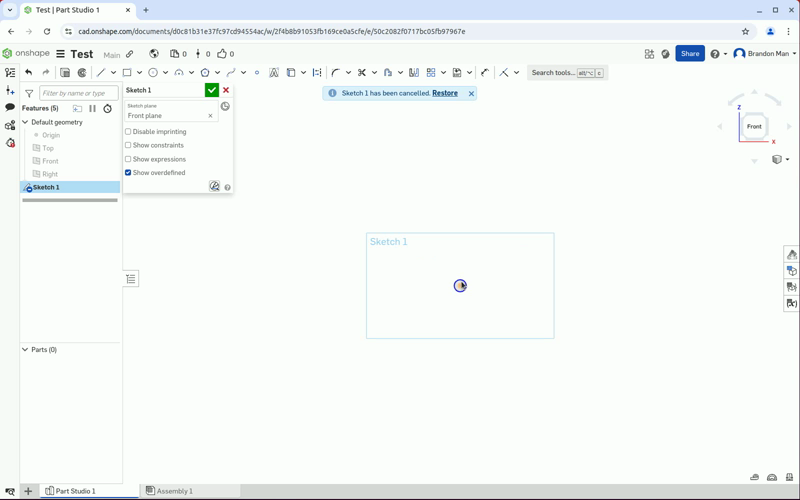
scroll(6)
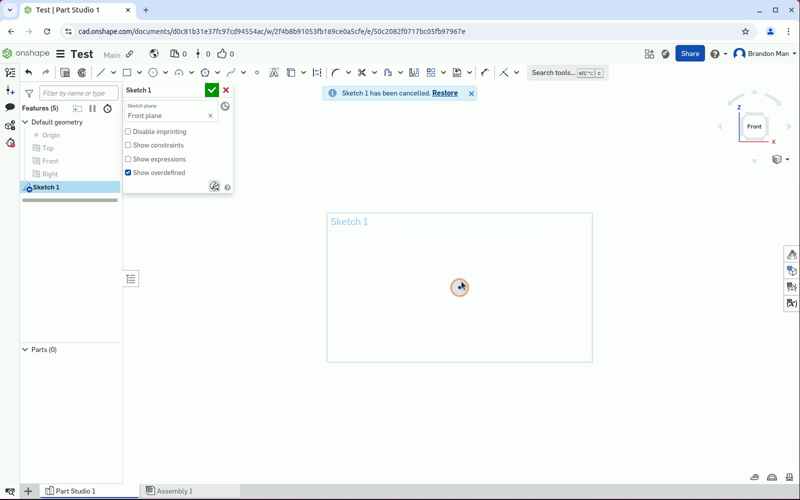
scroll(6)
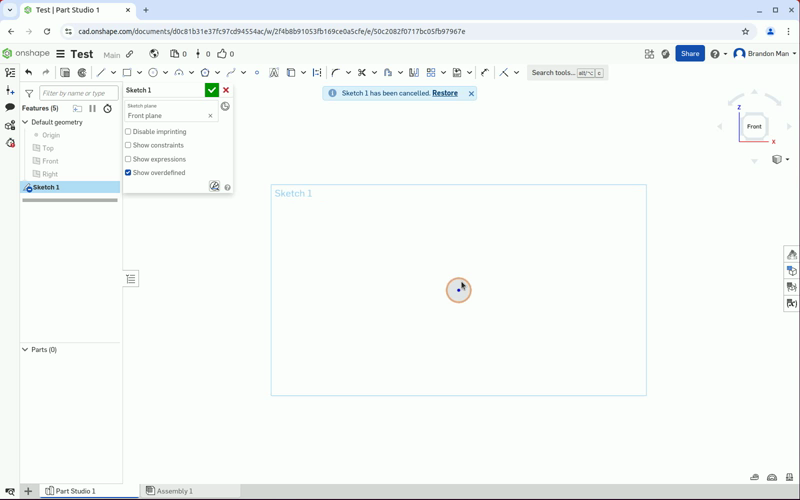
scroll(6)
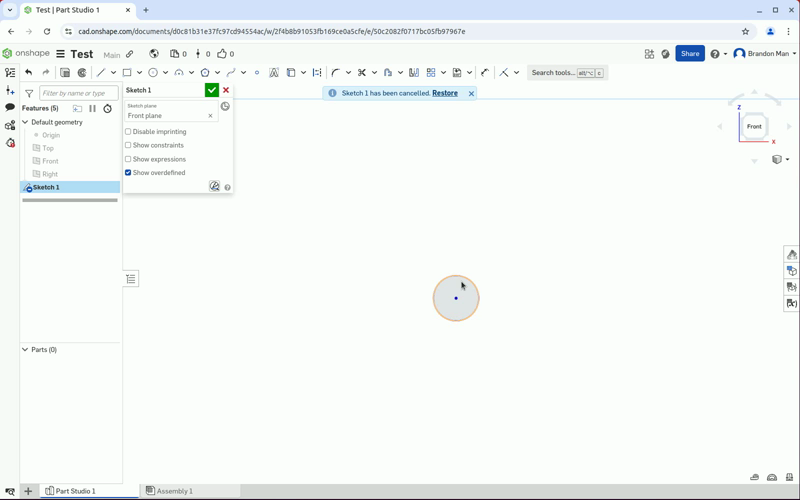
click(461, 281)
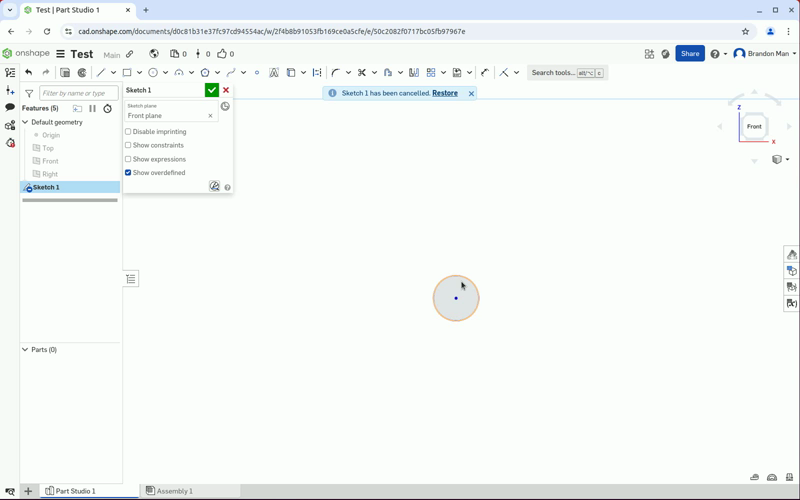
scroll(-6)
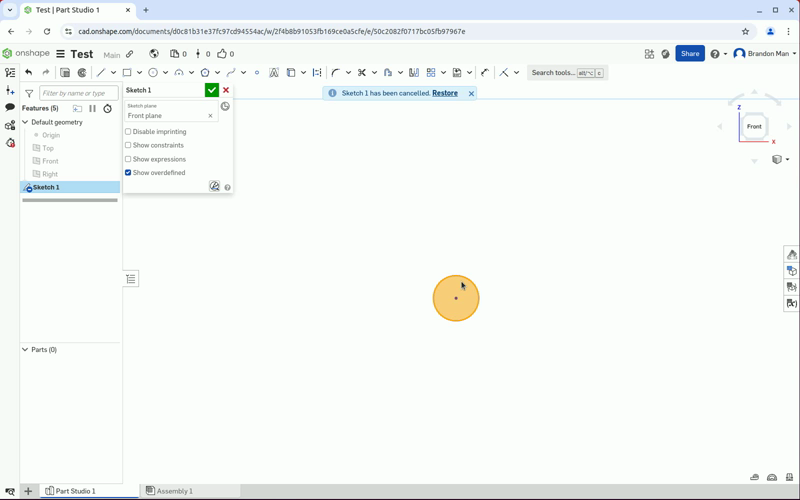
scroll(-6)
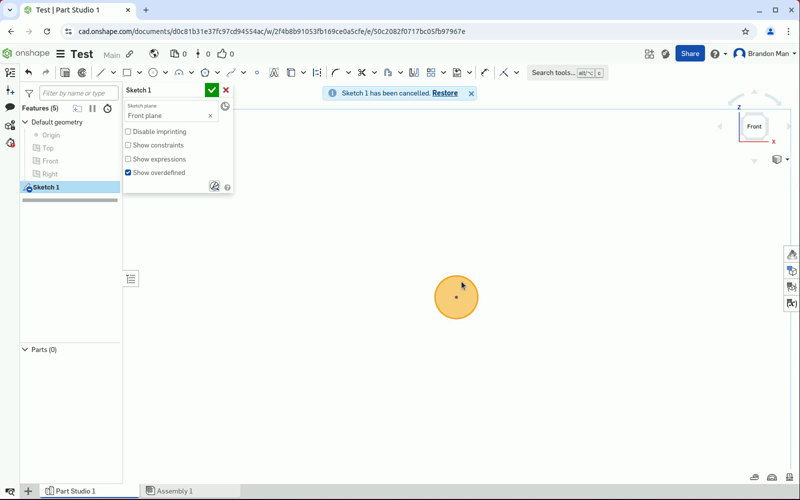
scroll(-6)
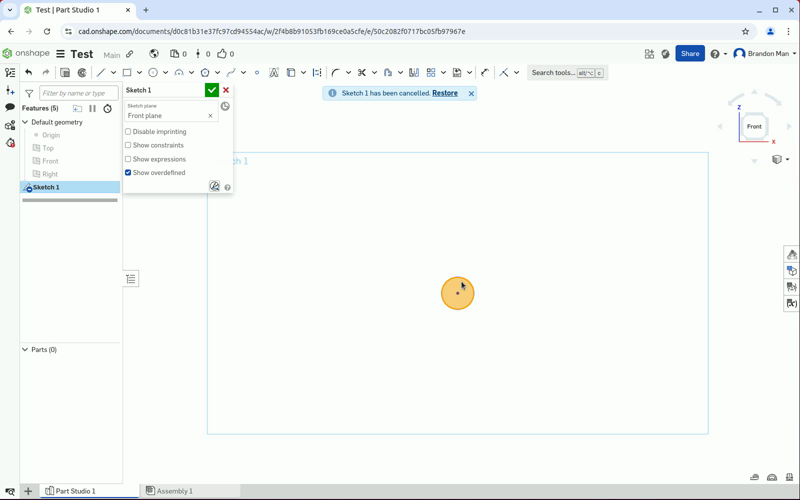
scroll(-6)
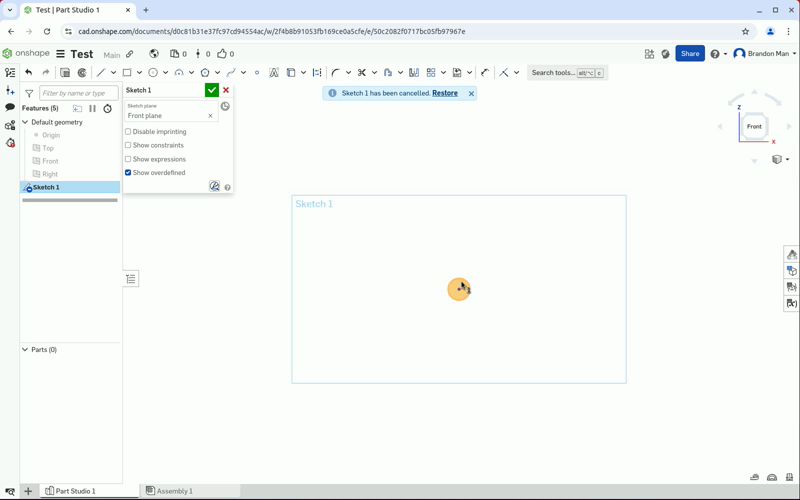
scroll(-6)
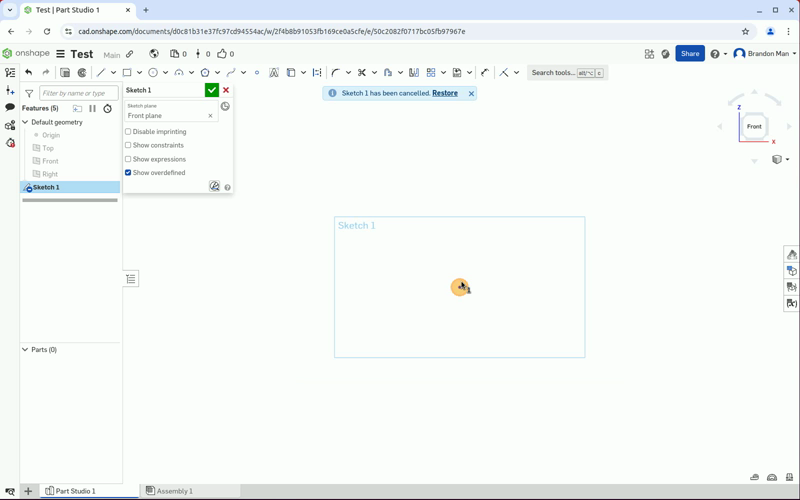
scroll(-6)
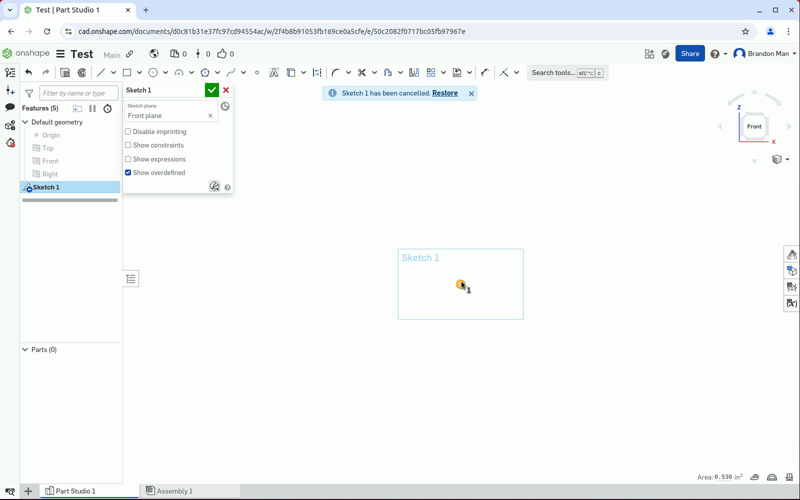
scroll(-6)
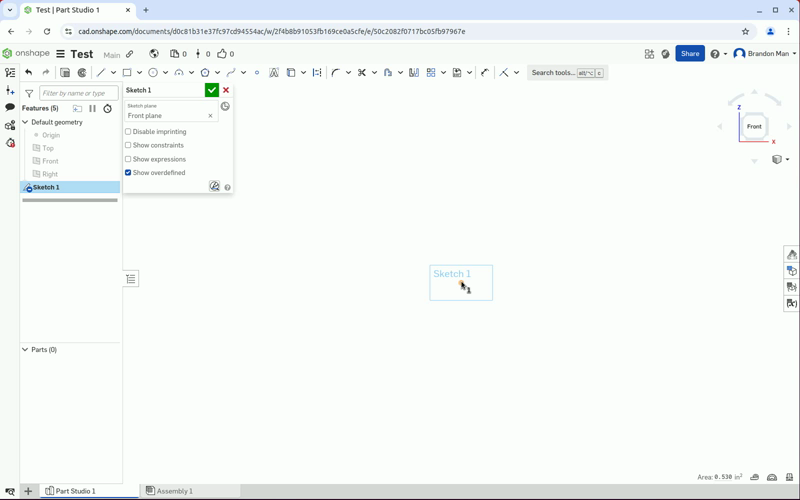
mouse_move(73, 352)
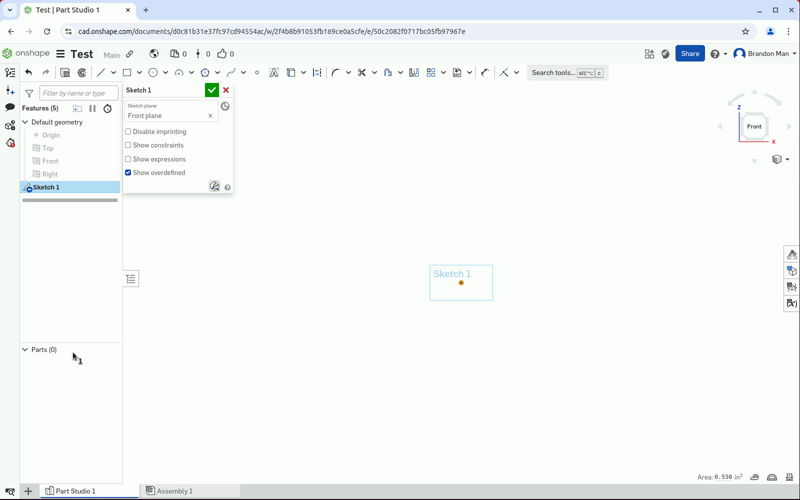
key(shift+y)
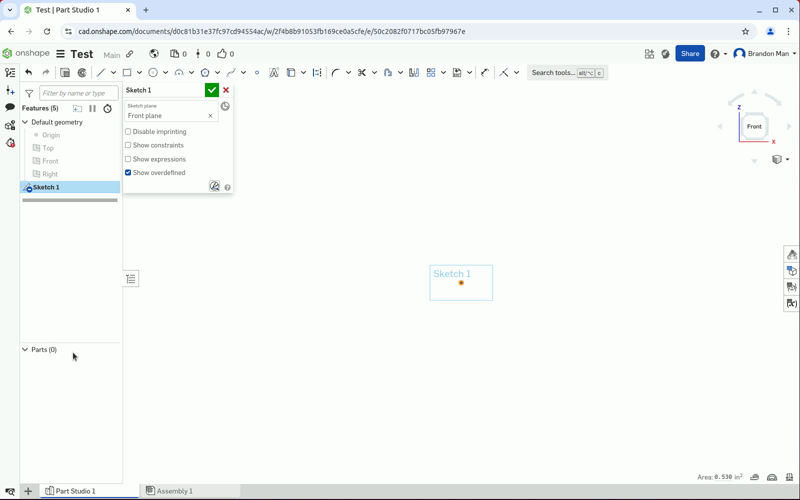
key(shift+e)
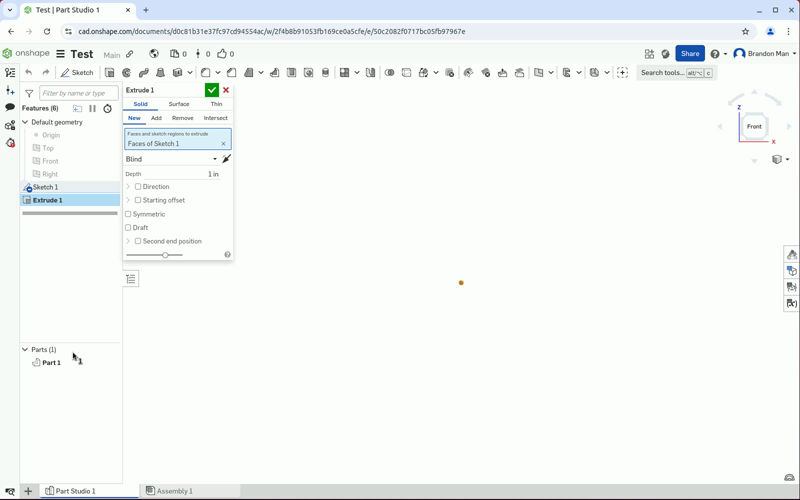
mouse_move(143, 106)
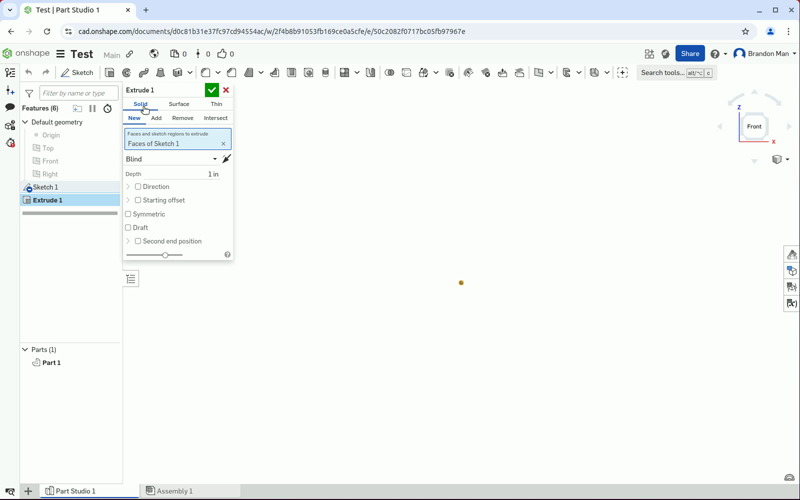
click(143, 106)
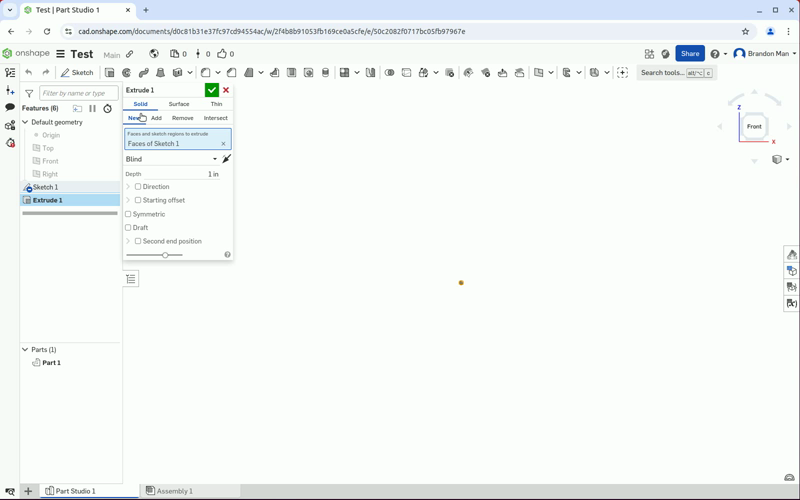
mouse_move(137, 120)
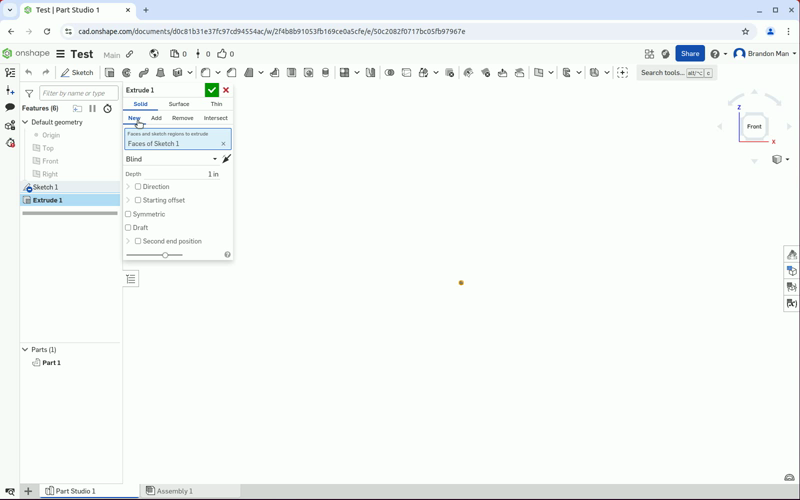
click(137, 120)
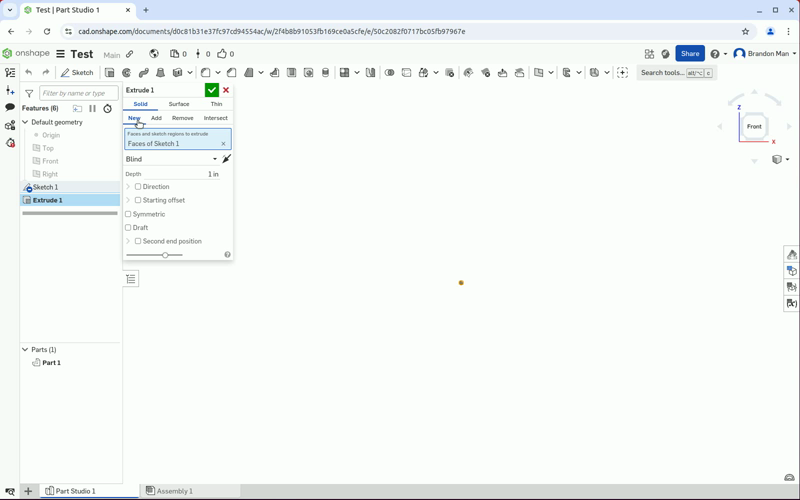
key(tab, 4)
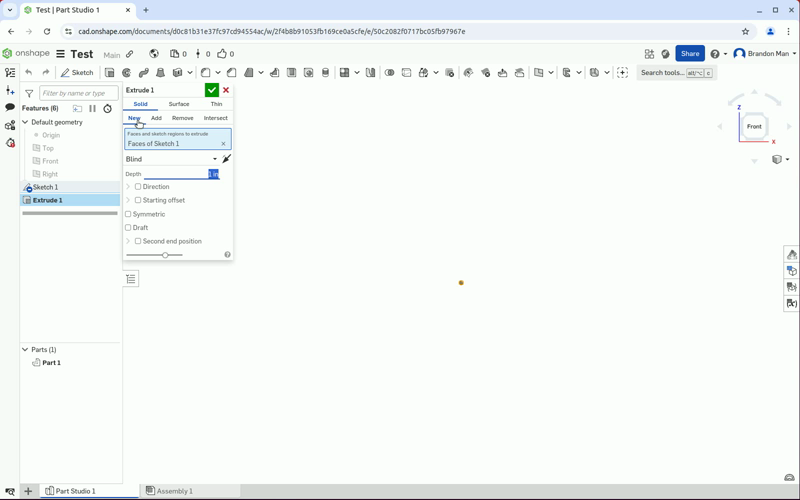
text(23.108)
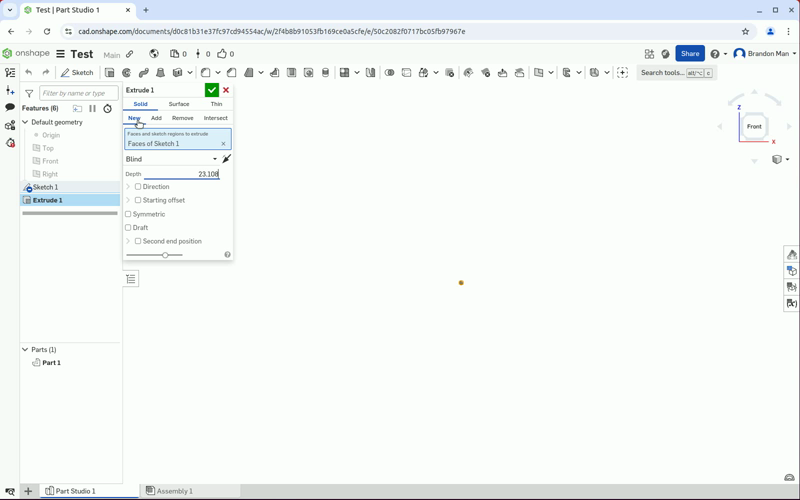
key(enter)
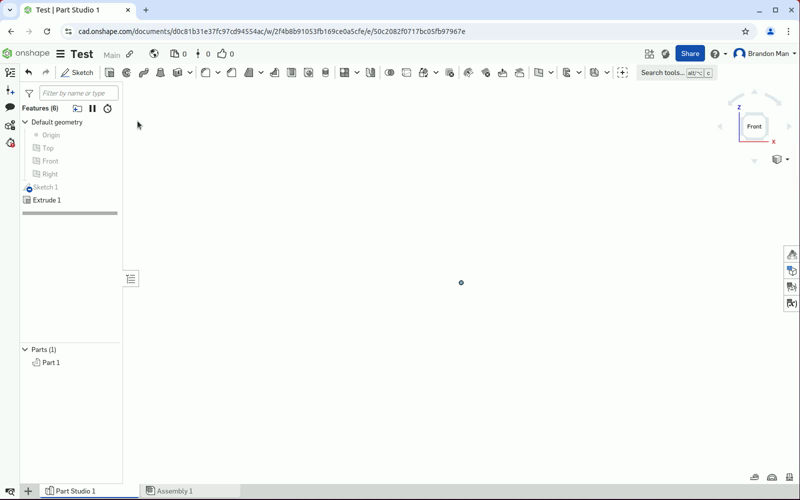
key(shift+h)
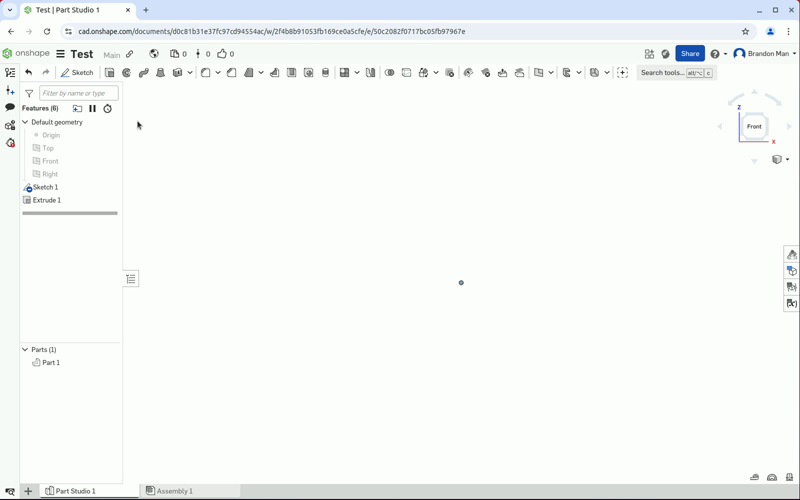
key(shift+h)
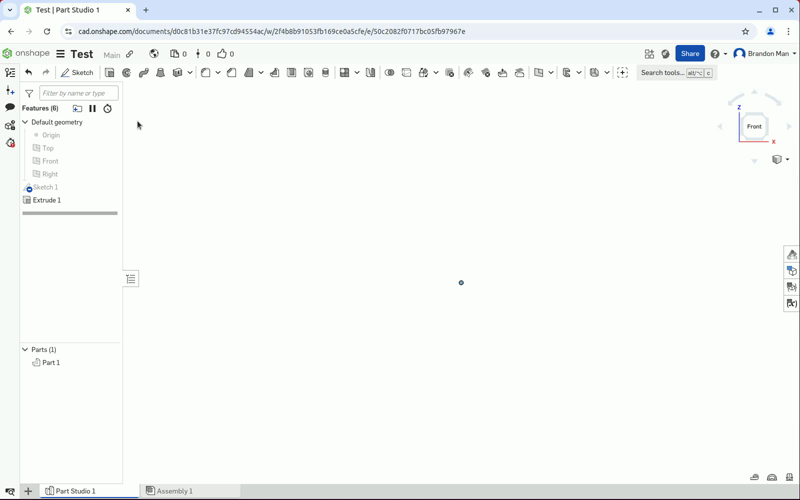
mouse_move(73, 189)
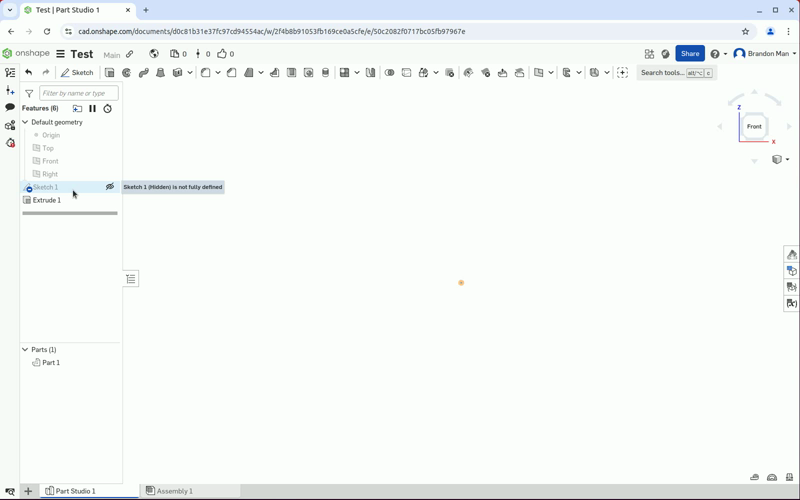
click(73, 189)
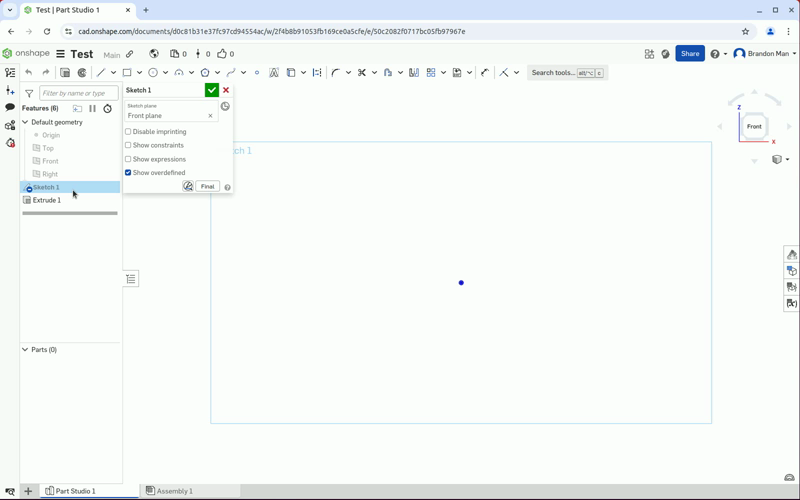
mouse_move(229, 92)
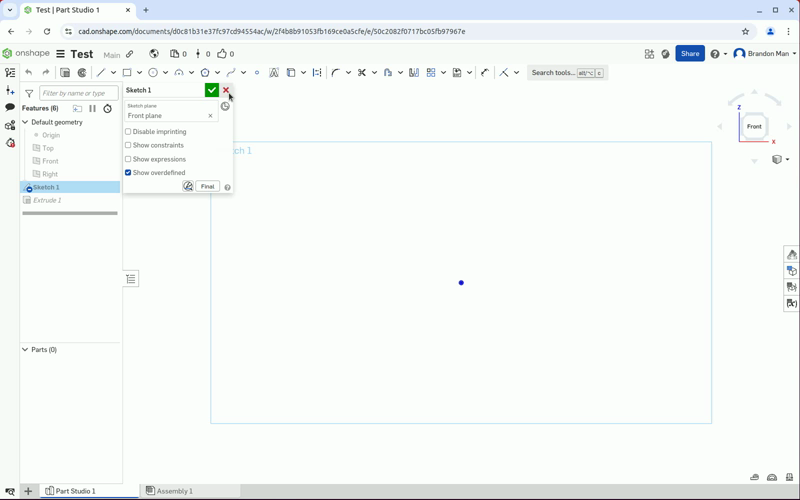
click(229, 92)
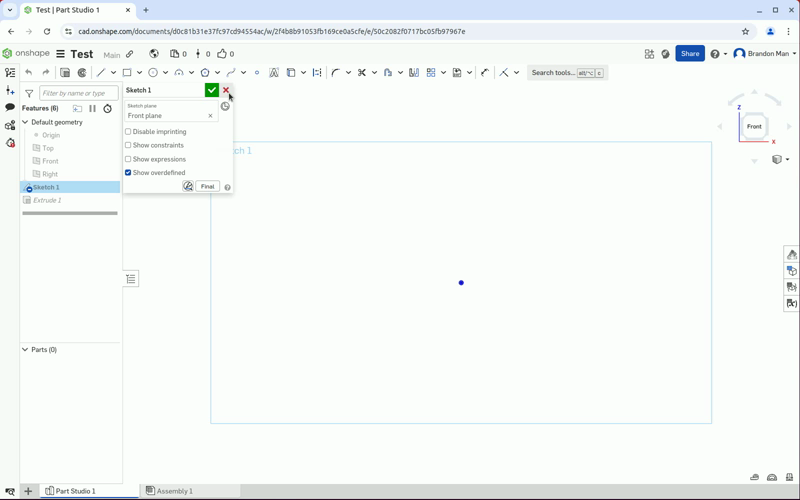
key(shift+s)
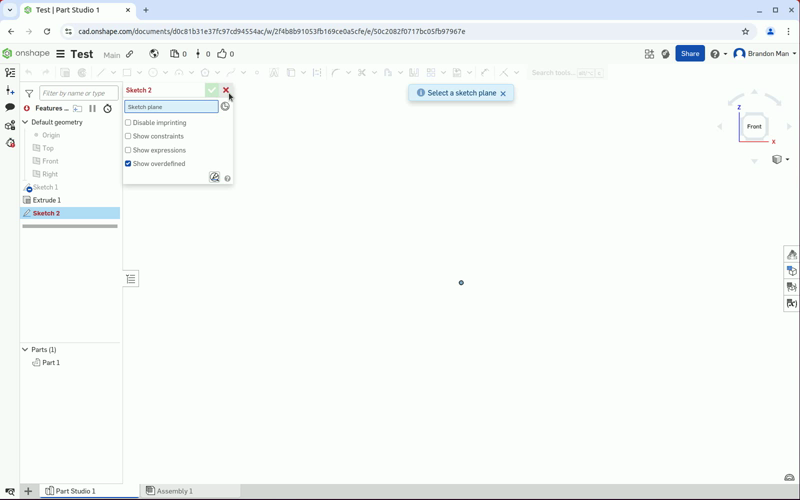
mouse_move(73, 163)
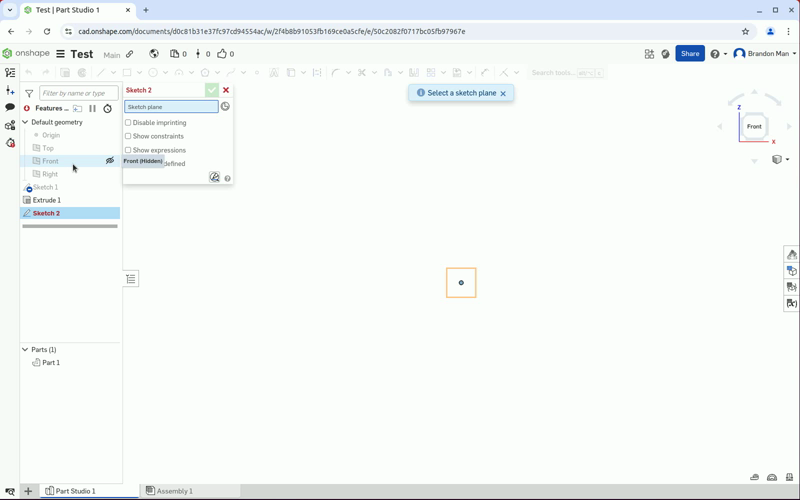
click(73, 163)
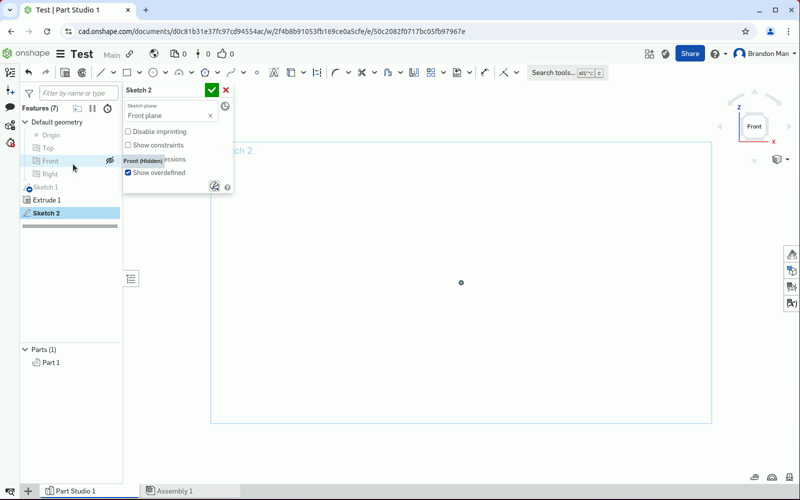
mouse_move(73, 352)
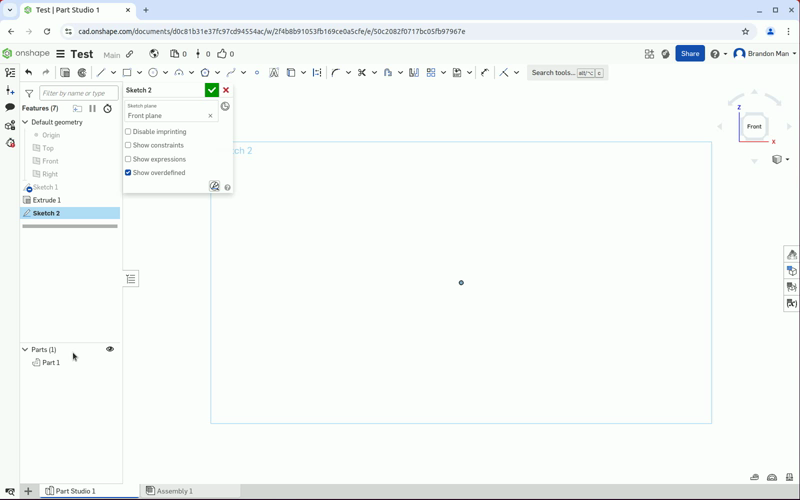
key(y)
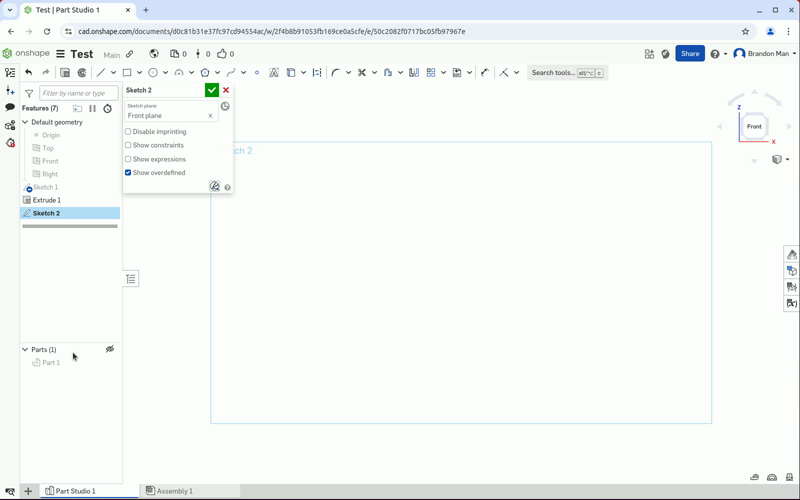
key(c)
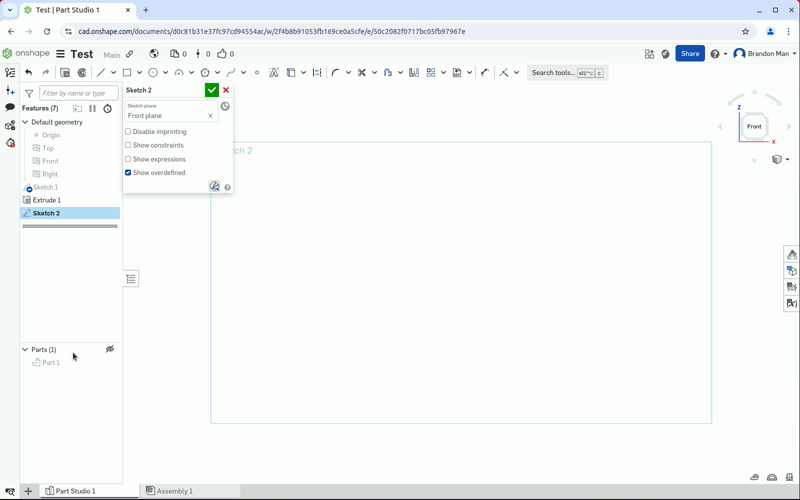
key_down(shift)
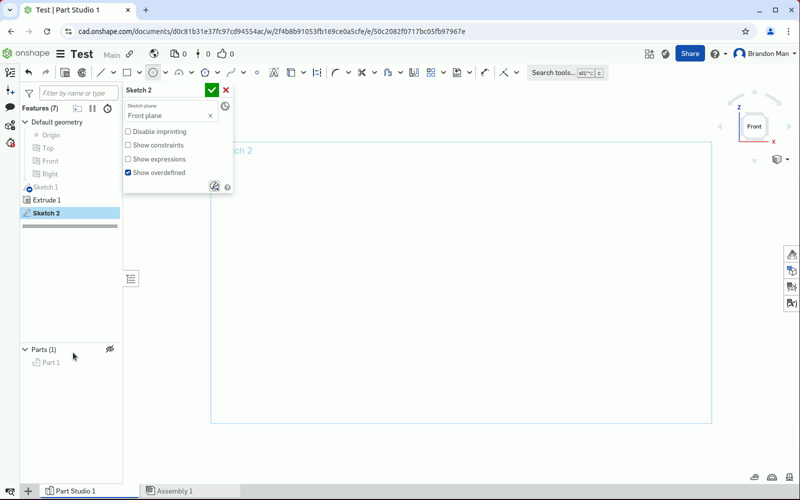
mouse_move(461, 282)
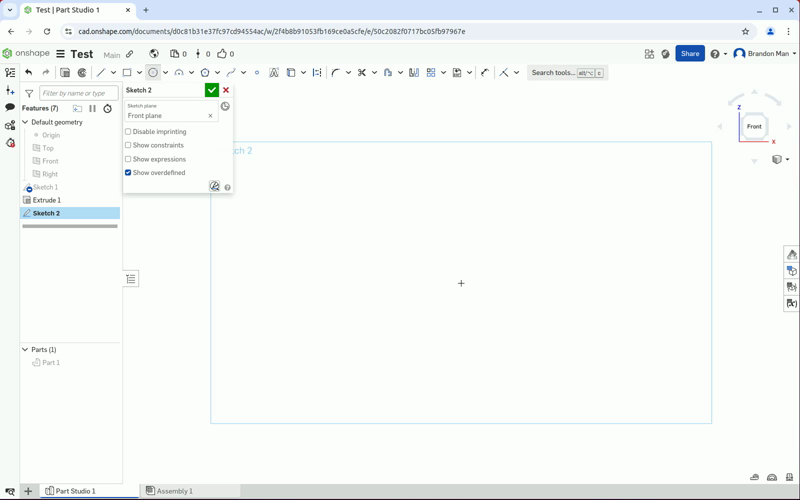
click(461, 282)
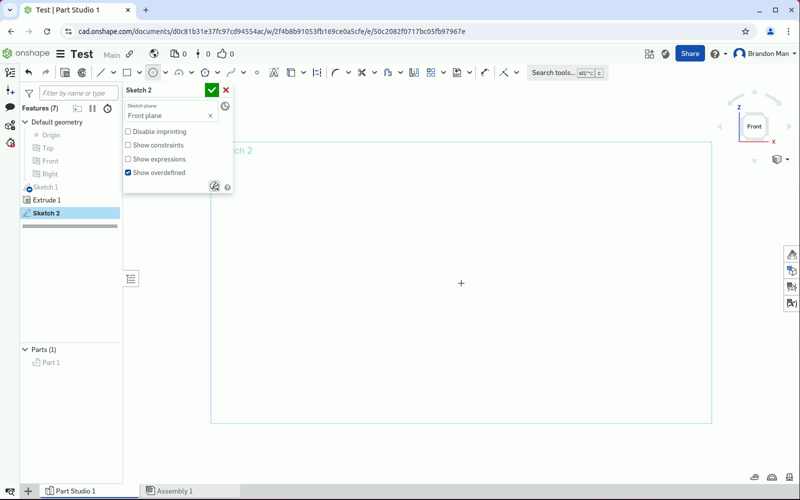
key_up(shift)
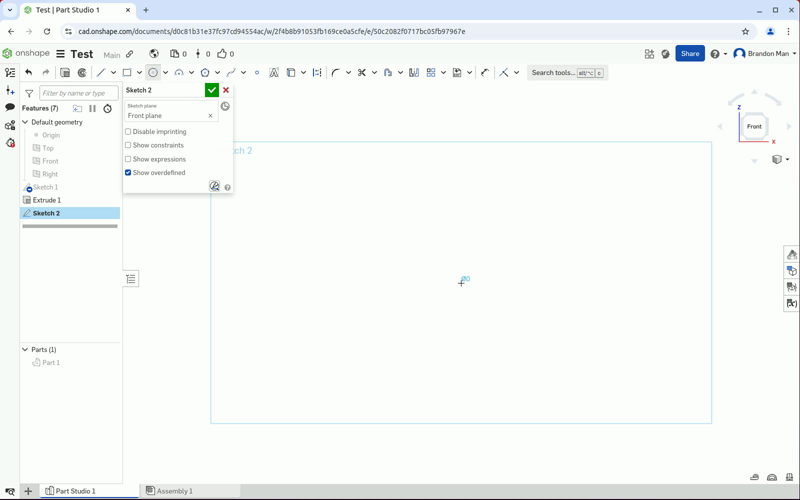
mouse_move(463, 282)
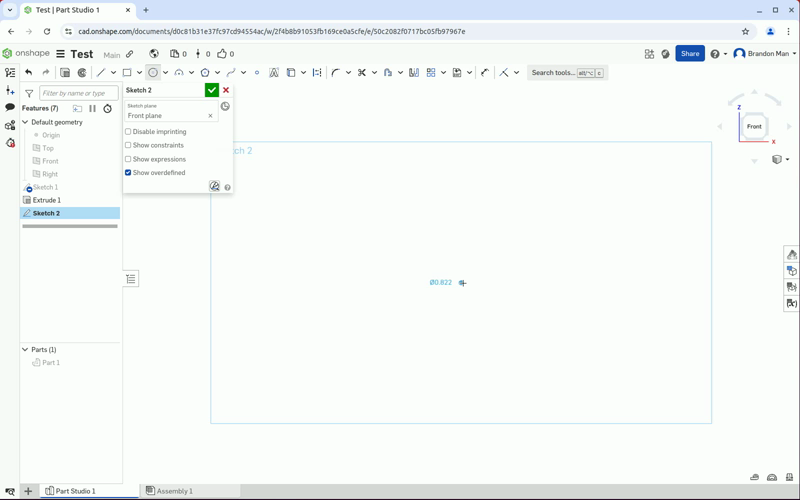
scroll(6)
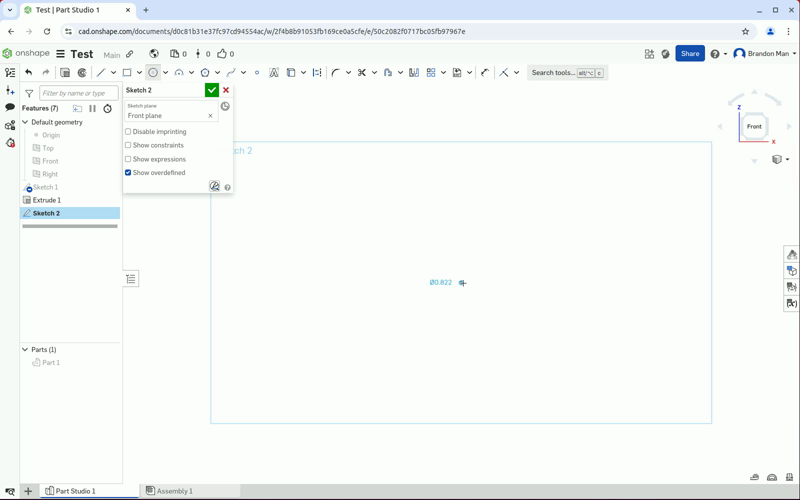
scroll(6)
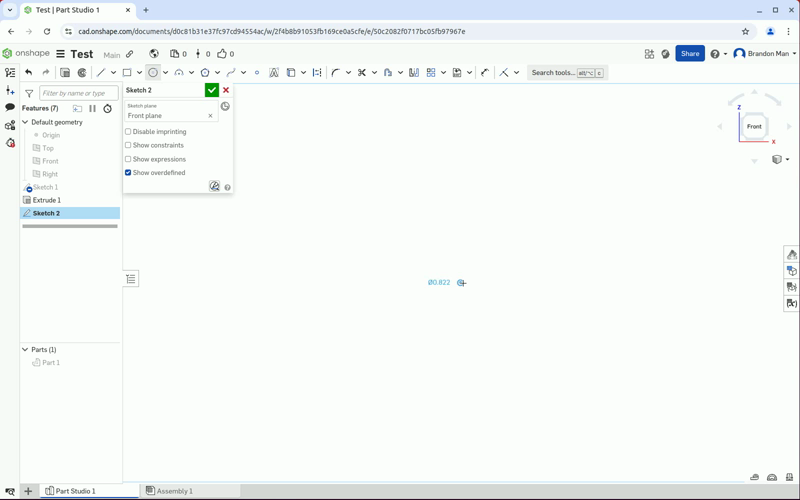
scroll(6)
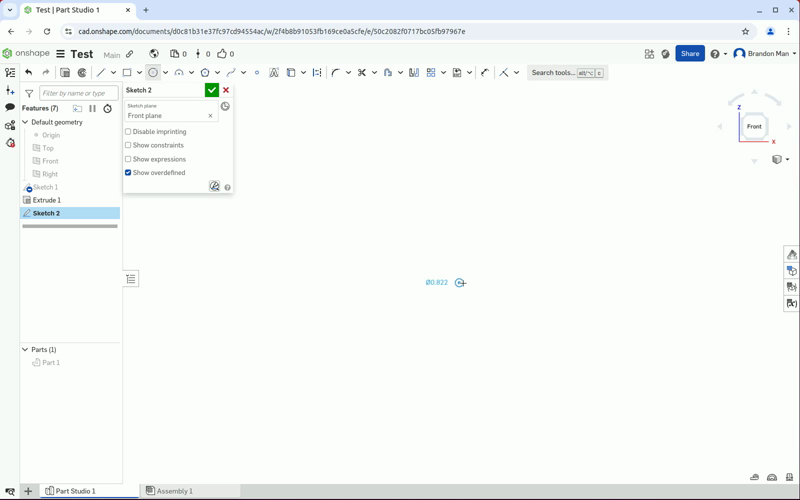
scroll(6)
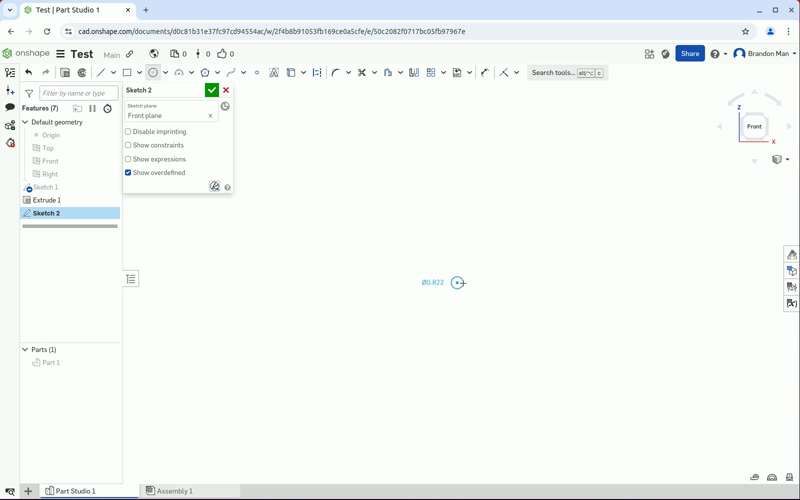
scroll(6)
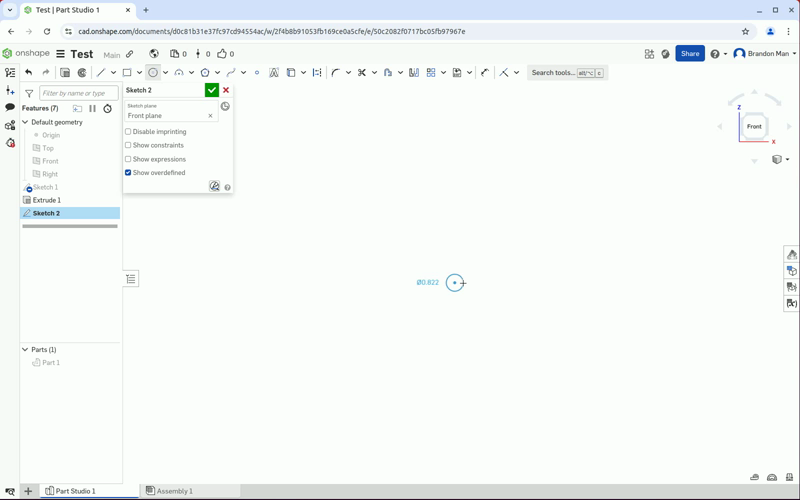
scroll(6)
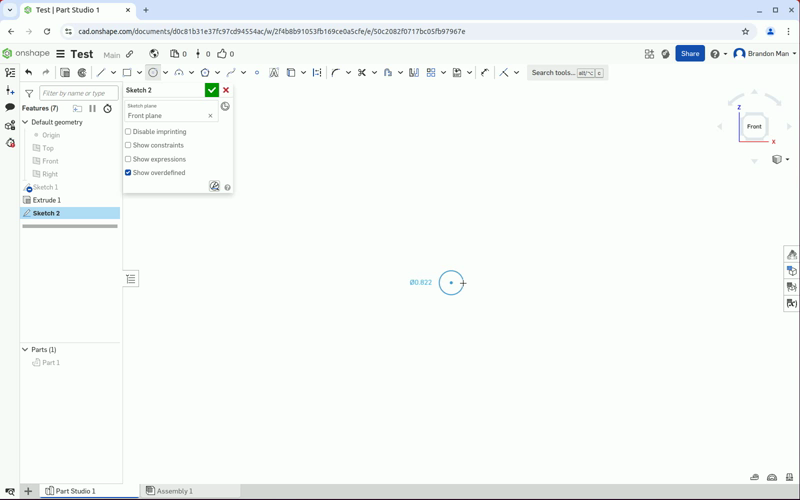
scroll(6)
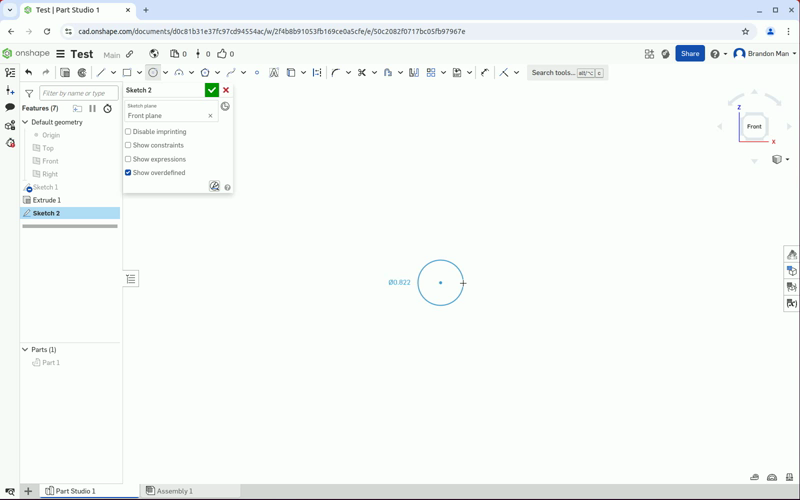
click(463, 282)
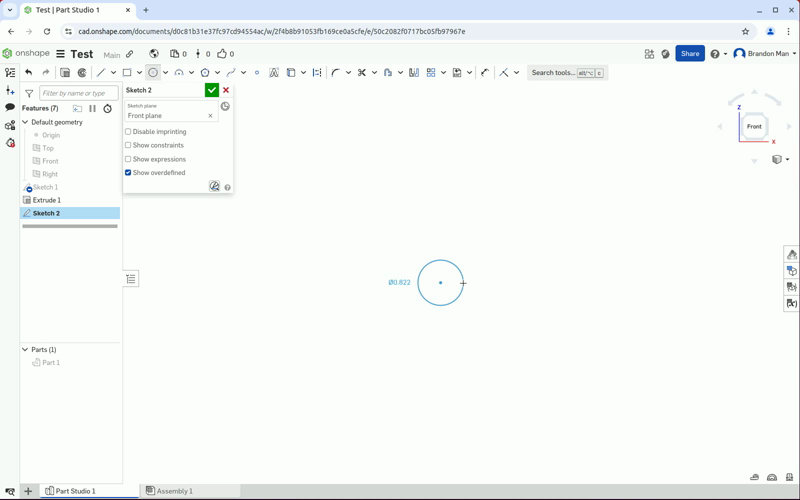
scroll(-6)
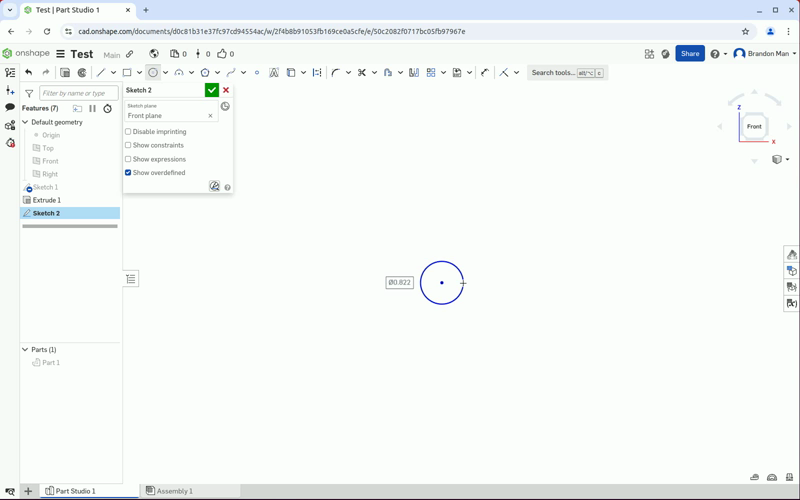
scroll(-6)
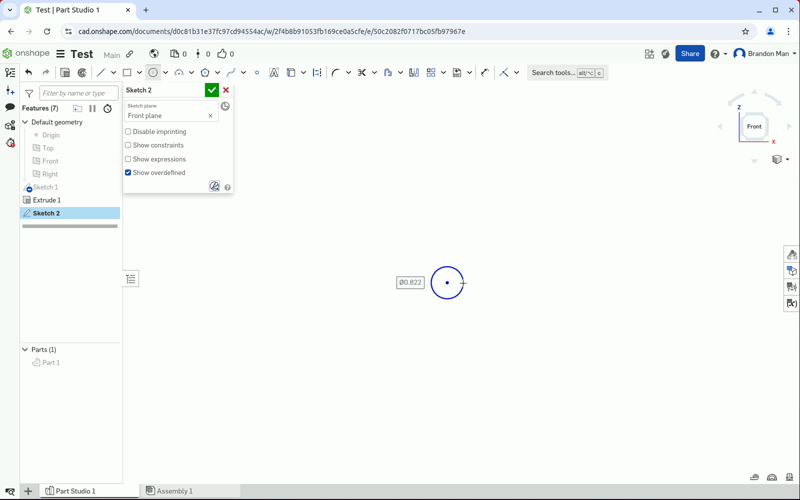
scroll(-6)
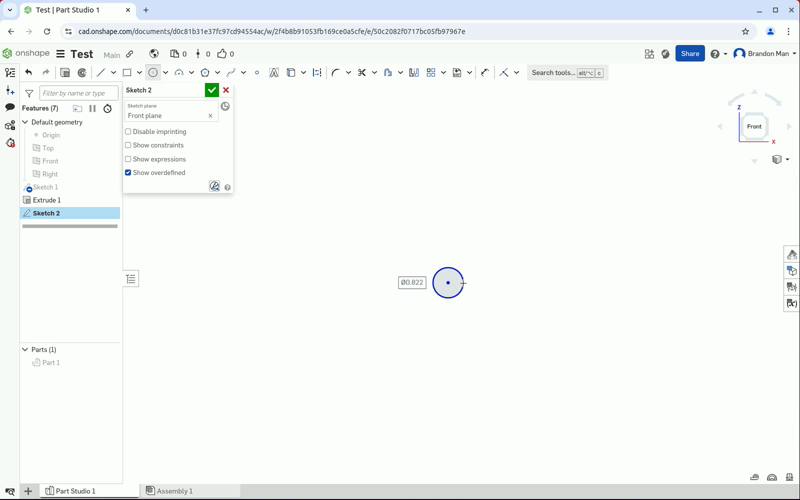
scroll(-6)
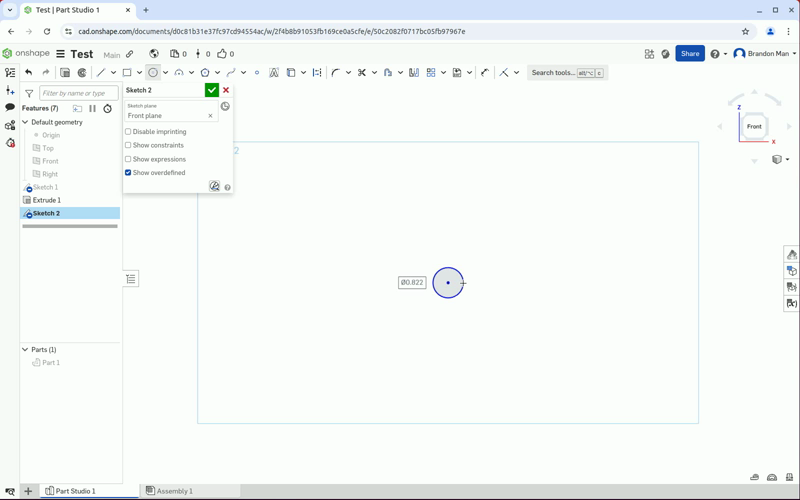
scroll(-6)
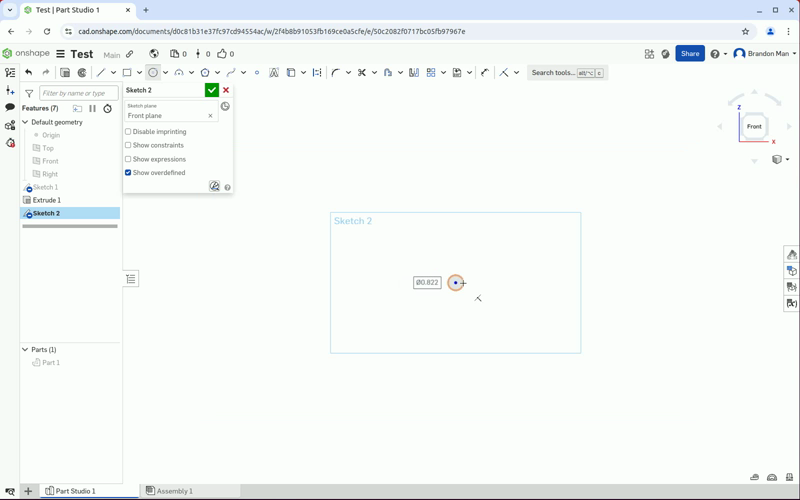
scroll(-6)
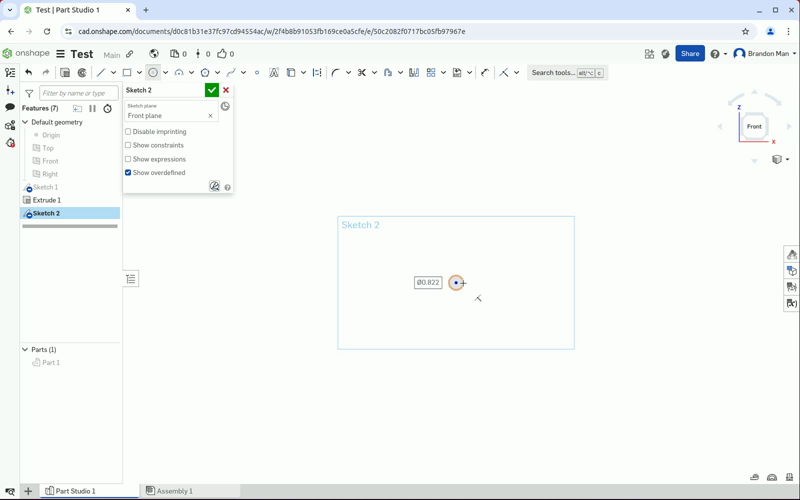
scroll(-6)
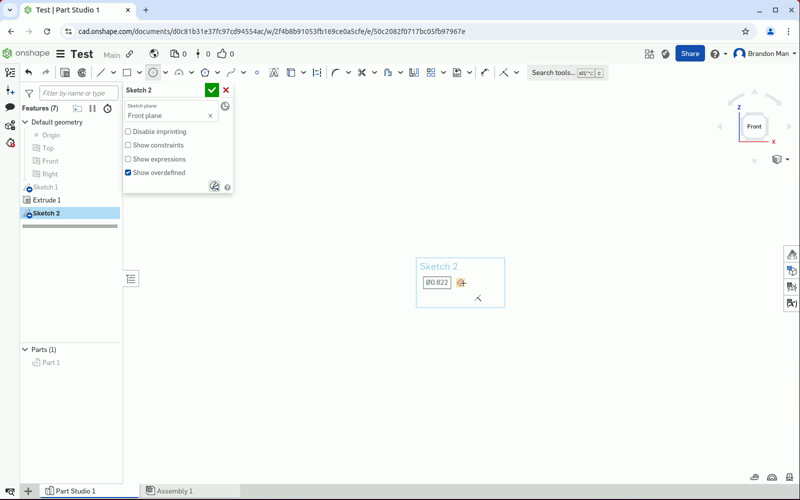
key(esc)
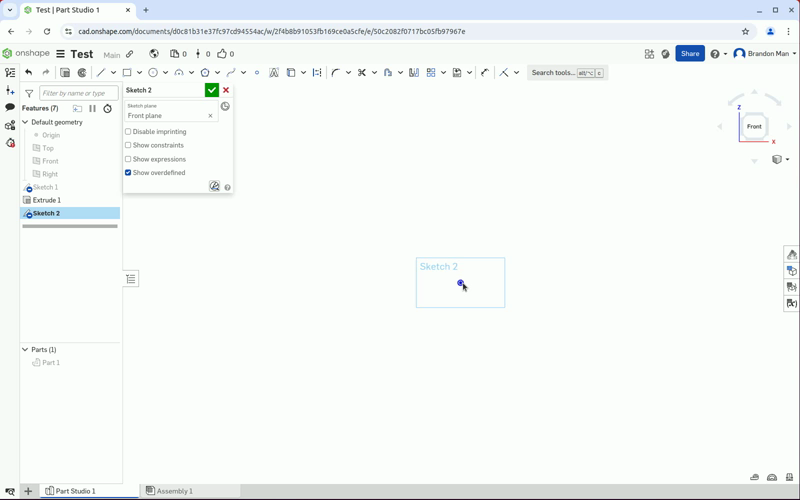
mouse_move(460, 281)
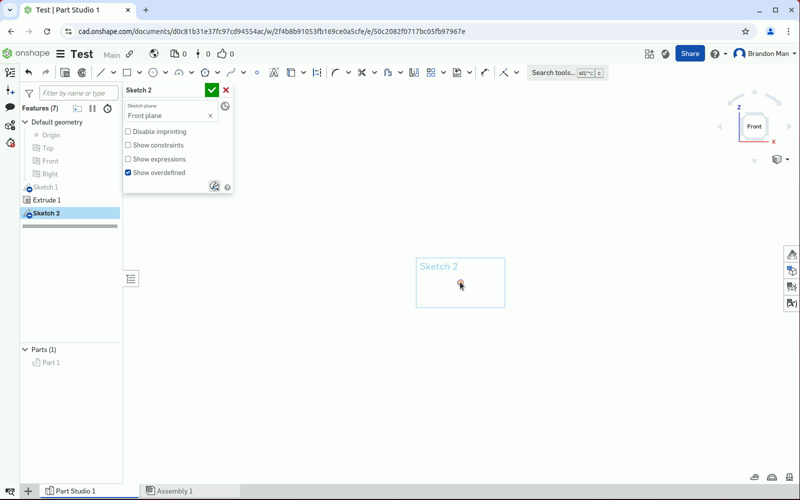
scroll(6)
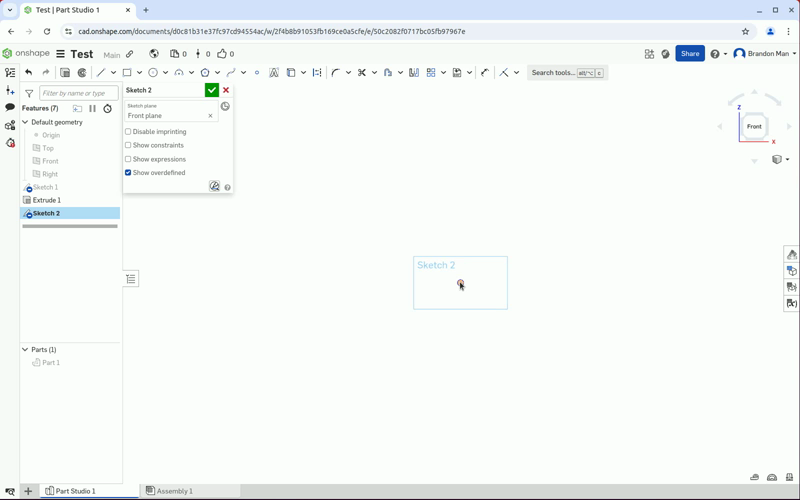
scroll(6)
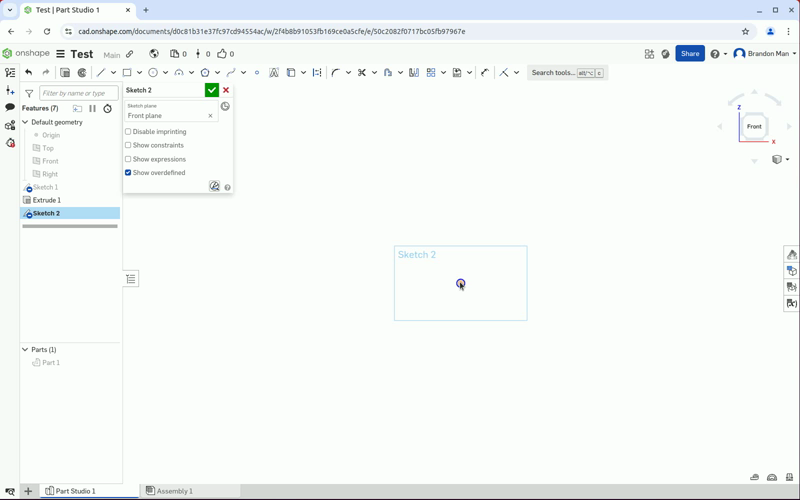
scroll(6)
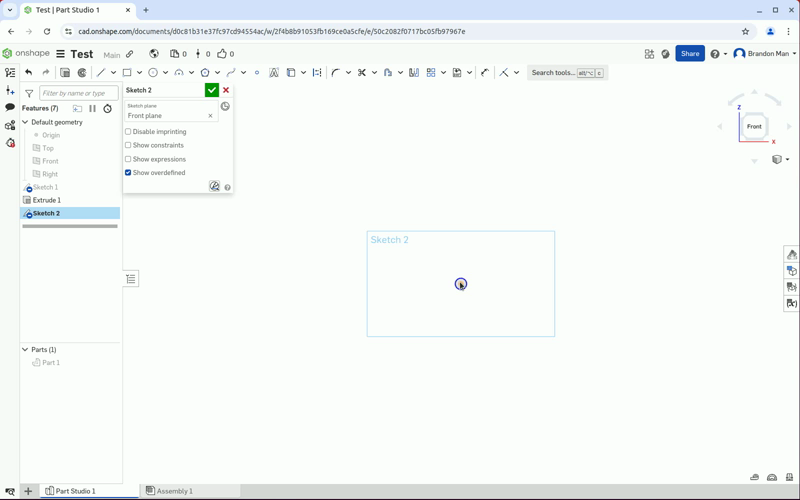
scroll(6)
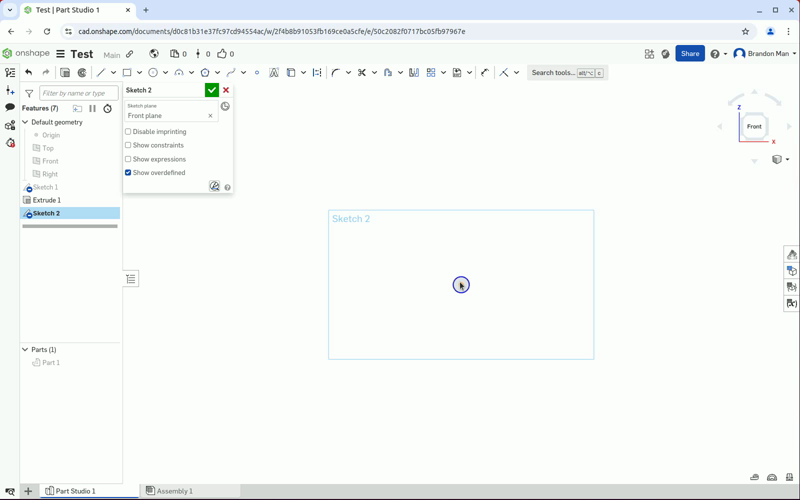
scroll(6)
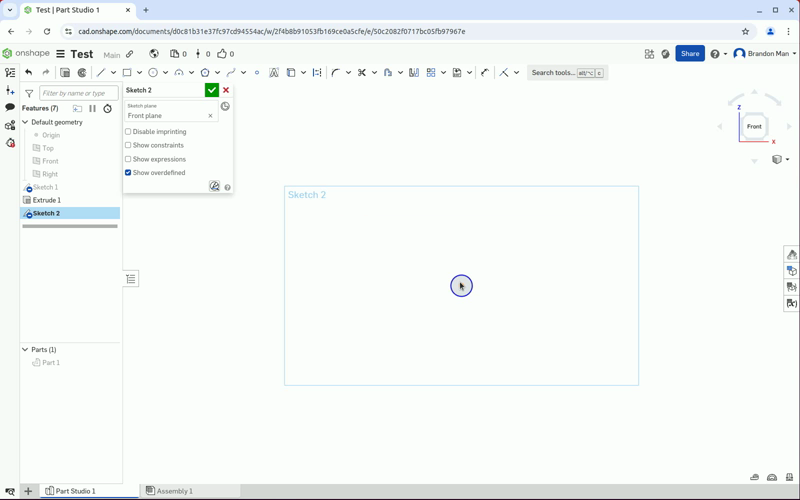
scroll(6)
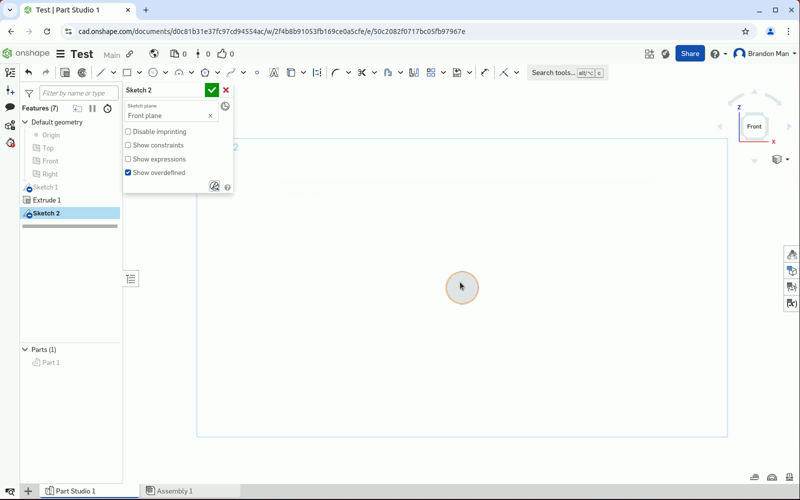
scroll(6)
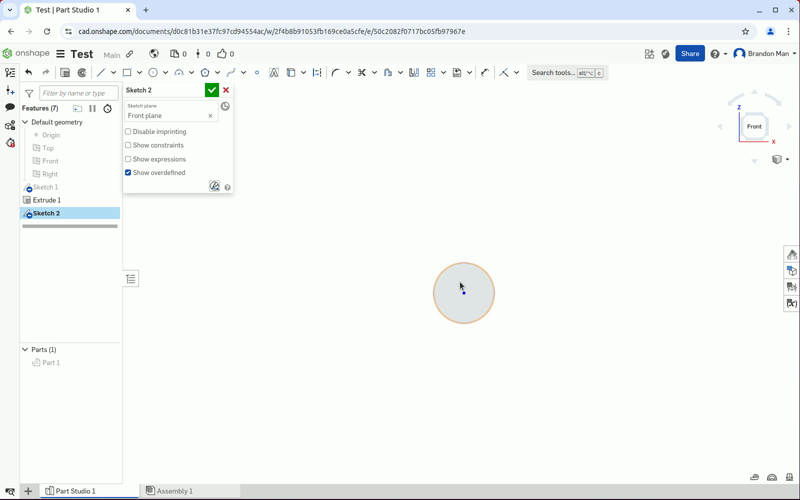
click(460, 281)
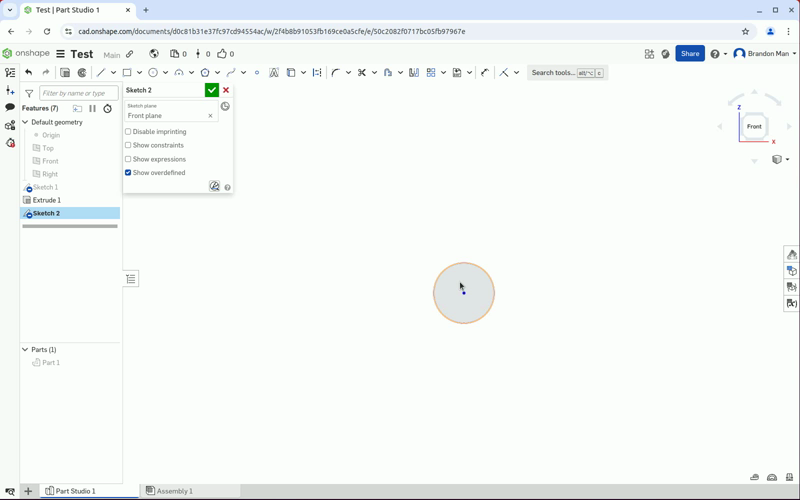
scroll(-6)
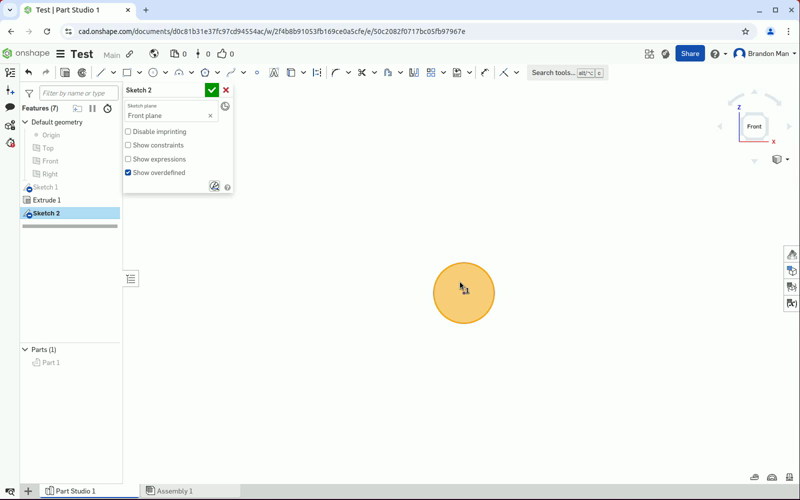
scroll(-6)
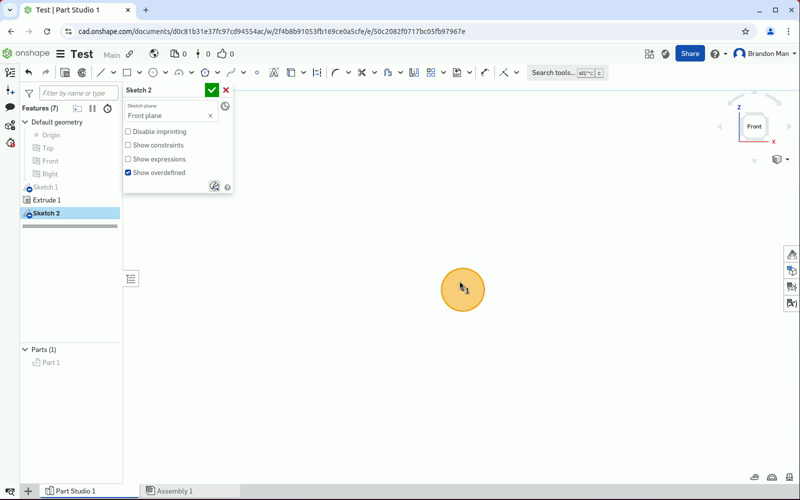
scroll(-6)
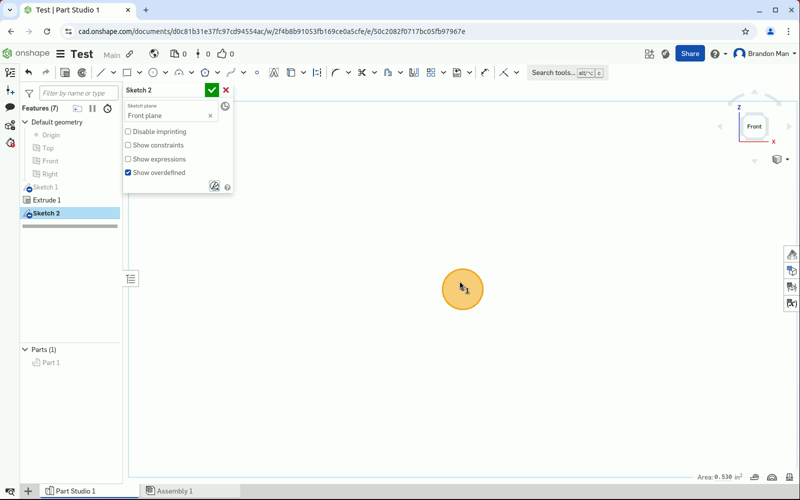
scroll(-6)
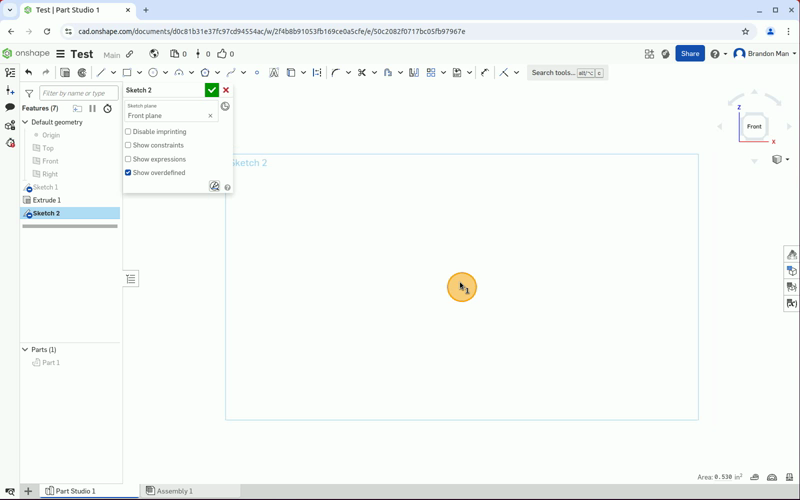
scroll(-6)
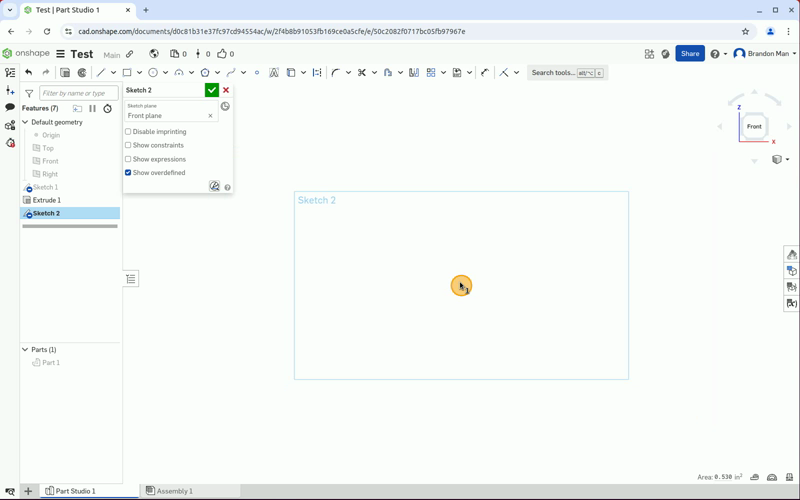
scroll(-6)
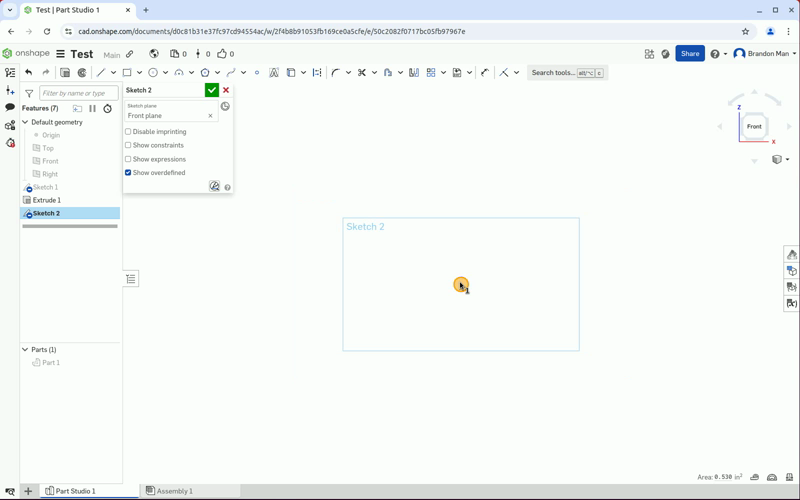
scroll(-6)
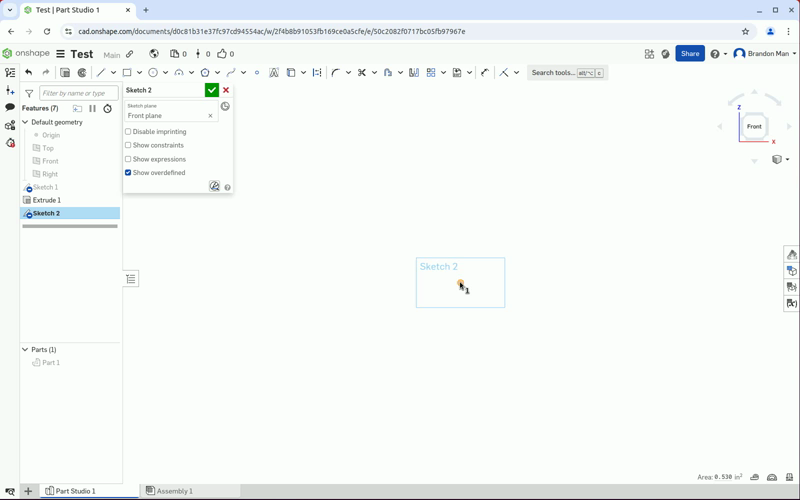
mouse_move(73, 352)
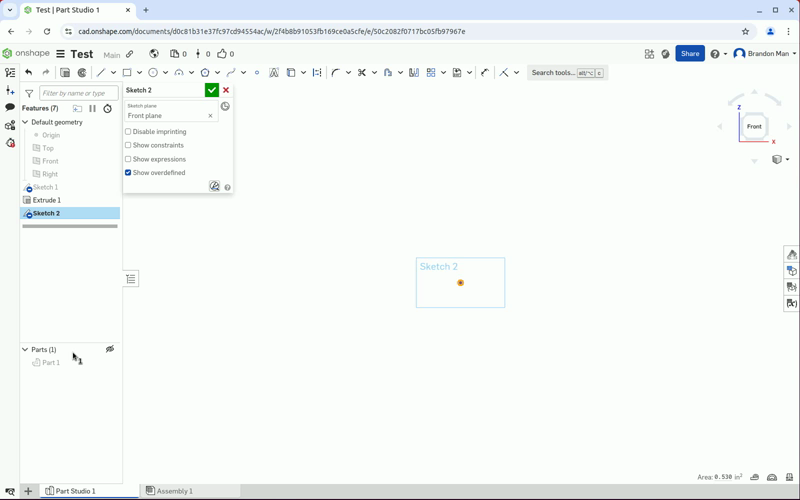
key(shift+y)
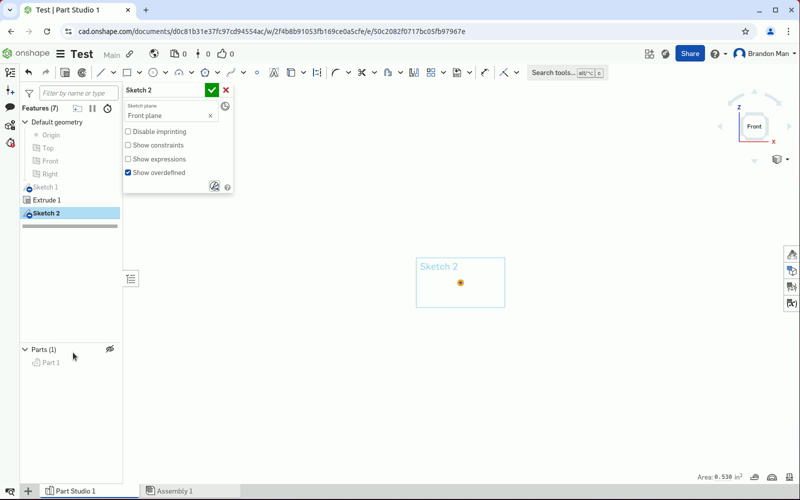
key(shift+e)
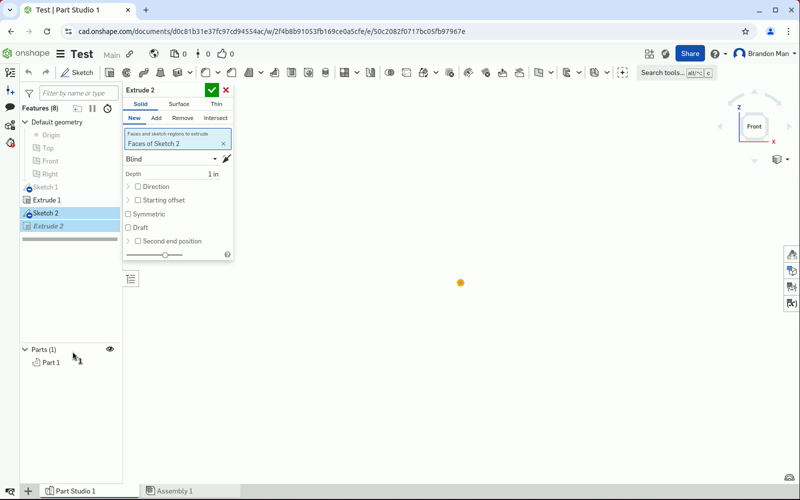
mouse_move(143, 106)
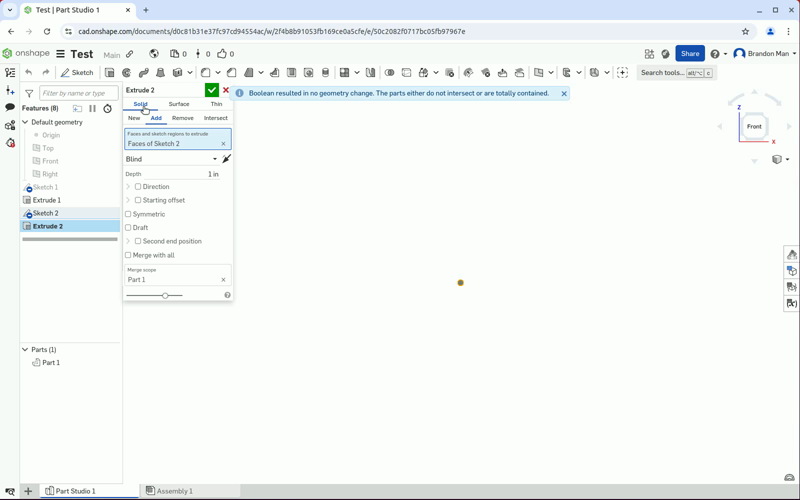
click(143, 106)
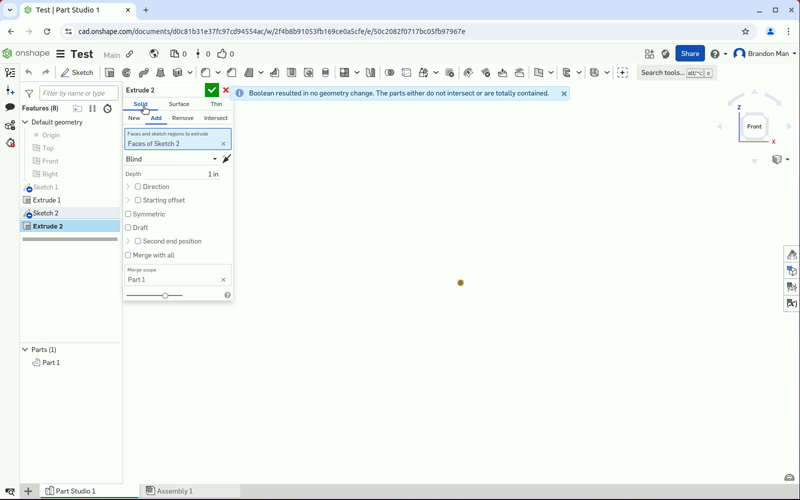
mouse_move(137, 120)
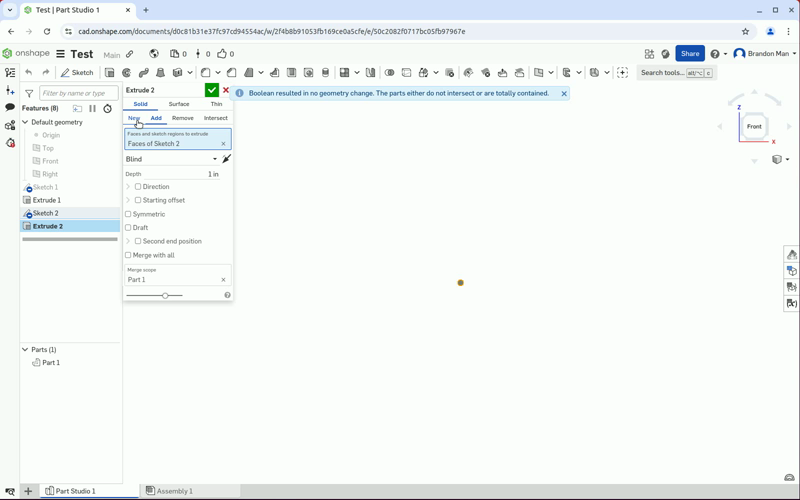
click(137, 120)
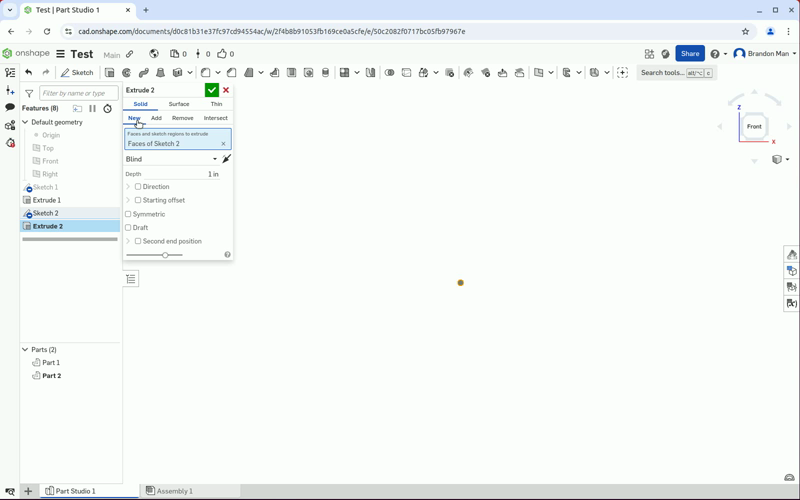
key(tab, 4)
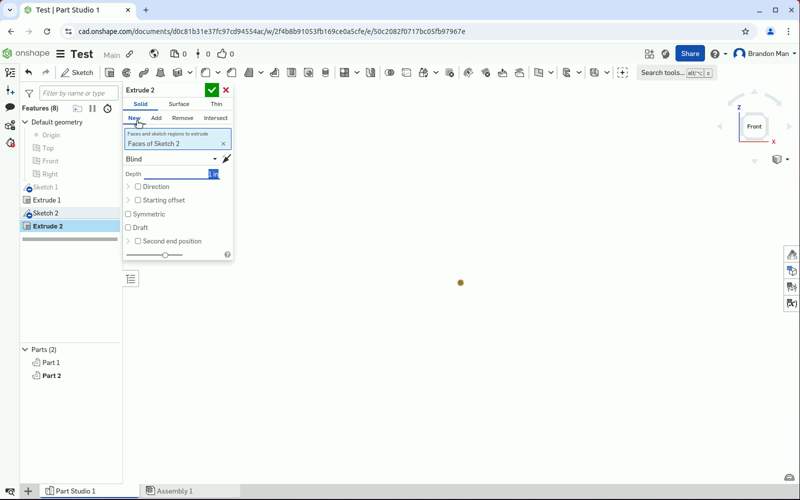
text(7.703)
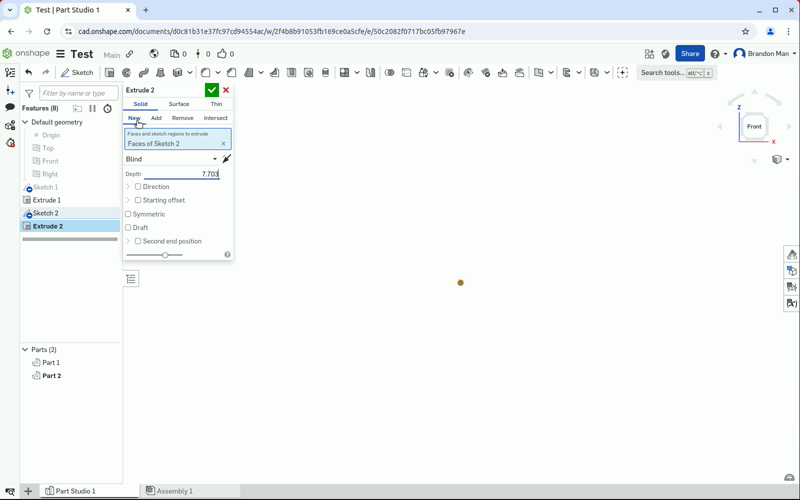
key(enter)
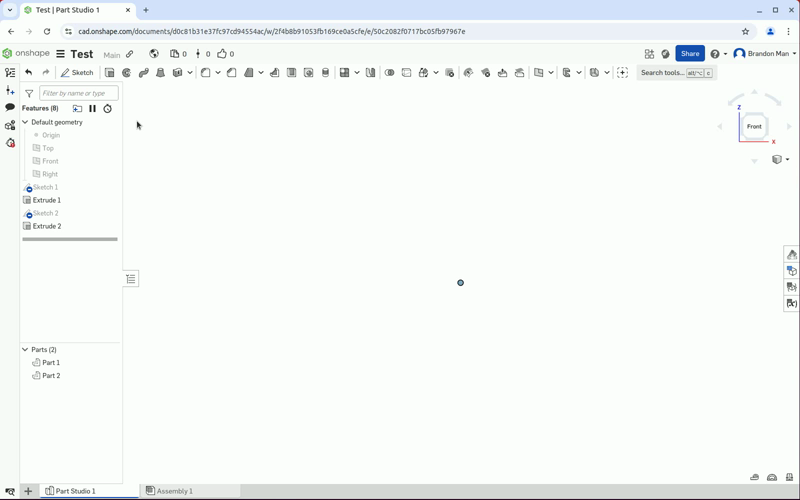
key(shift+h)
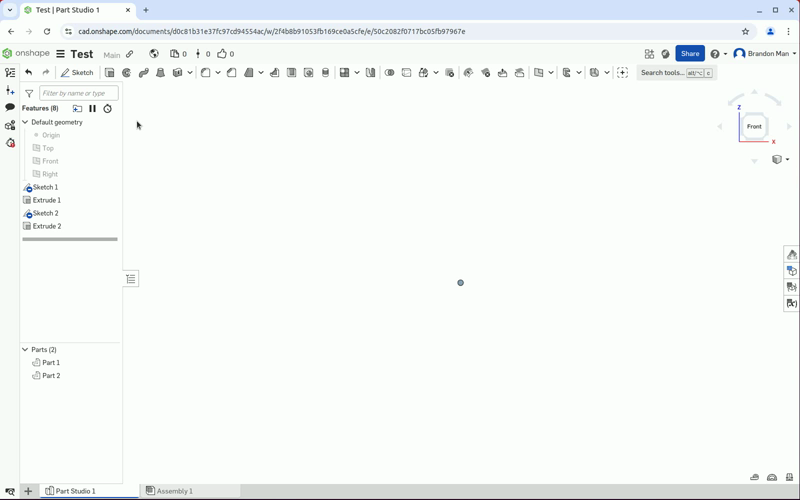
key(shift+h)
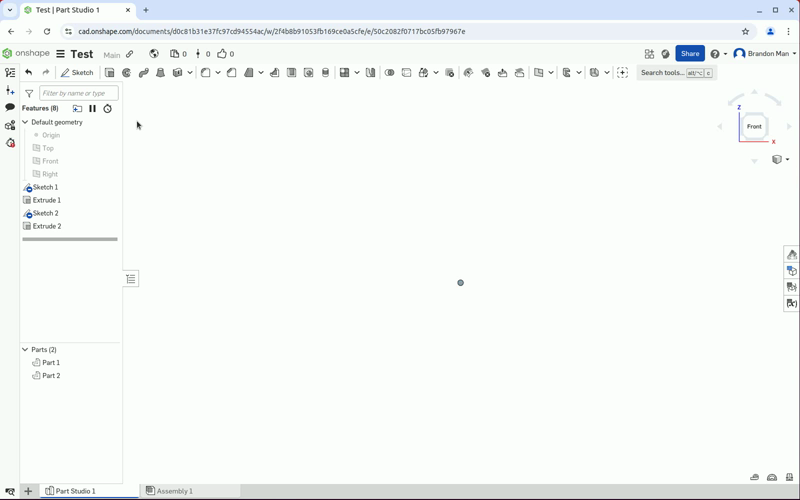
key(shift+7)
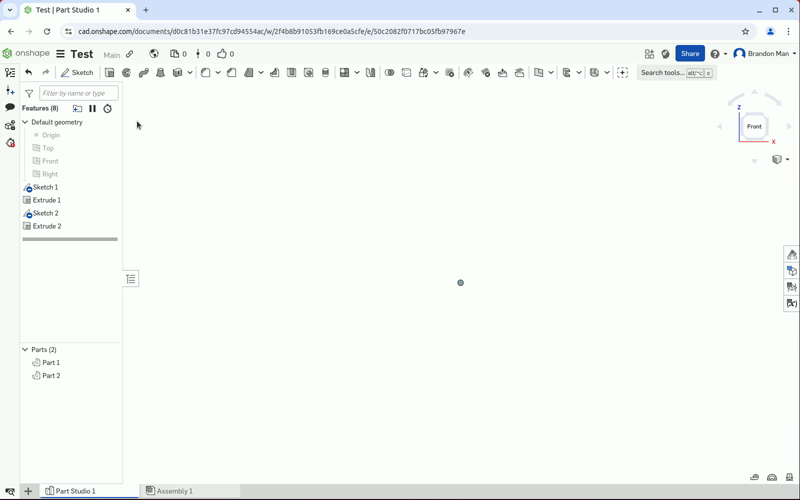
key(left, 2)
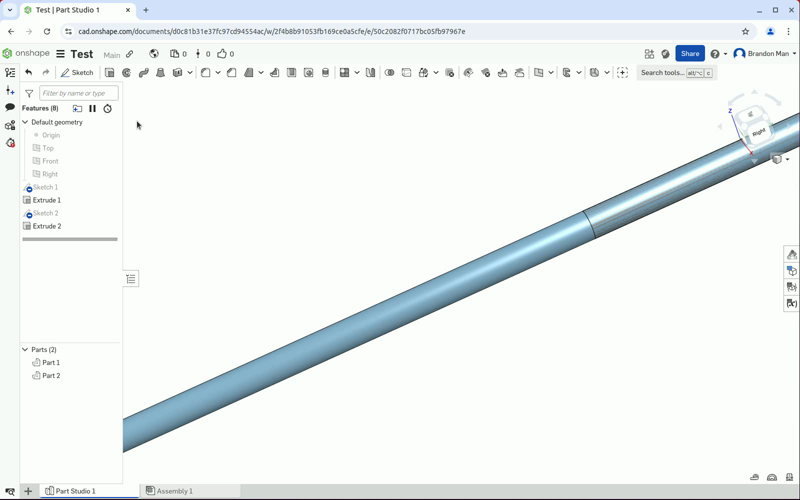
key(down, 2)
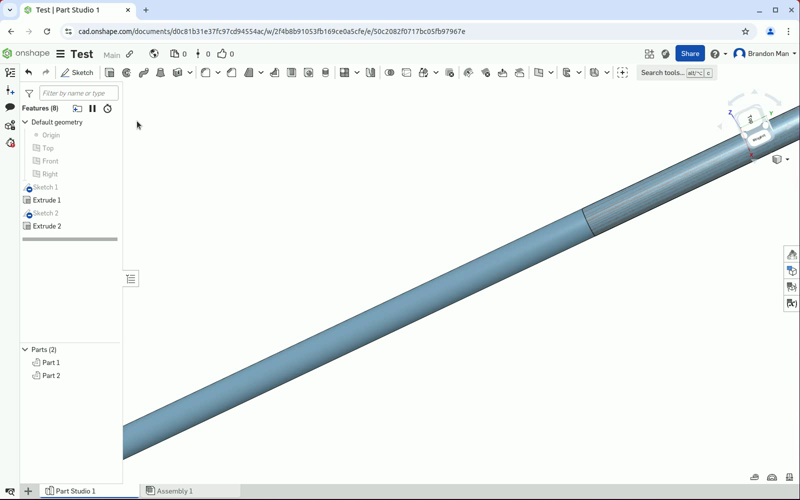
key(up, 2)
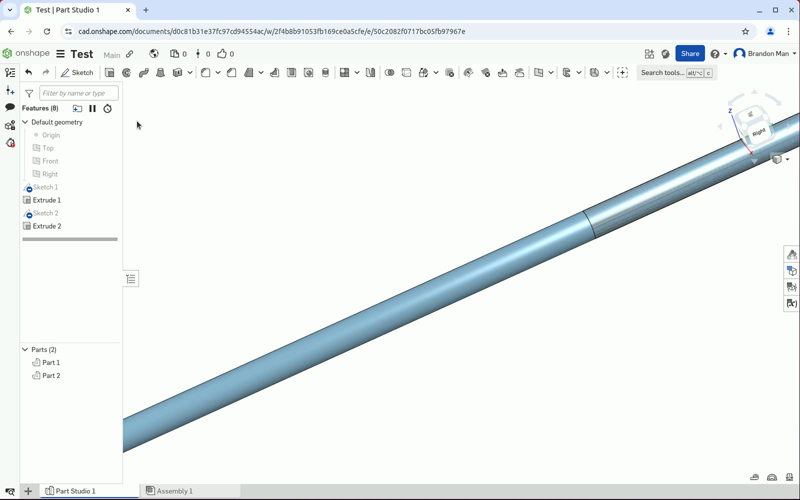
key(right, 2)
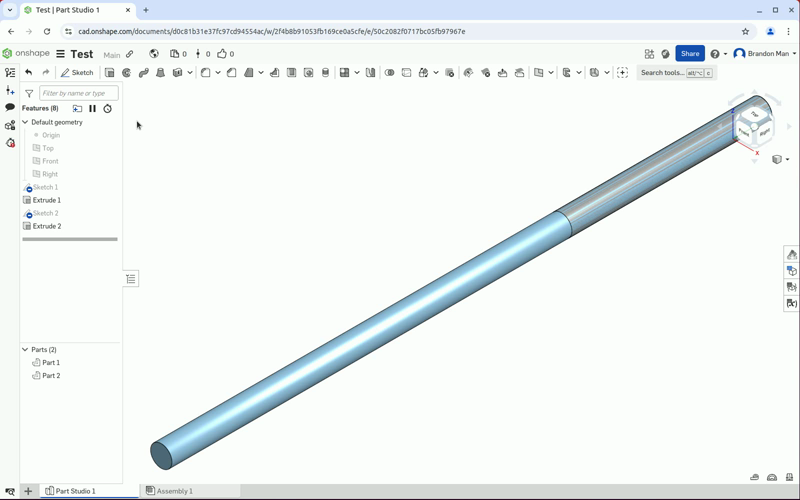
mouse_move(73, 189)
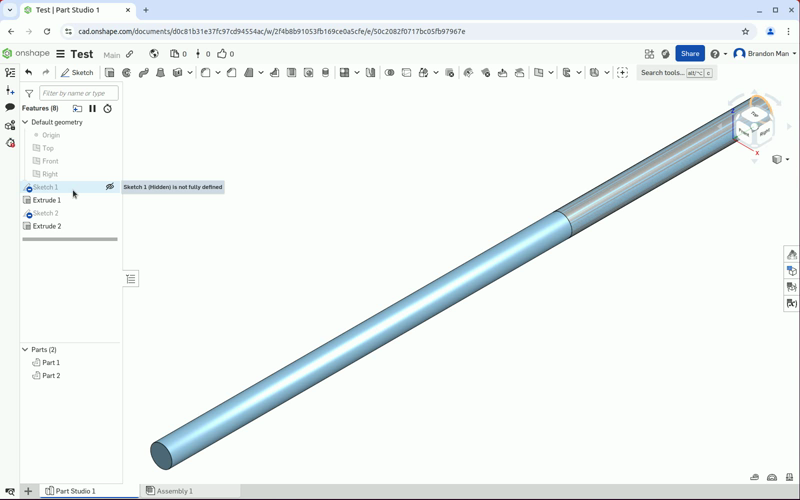
click(73, 189)